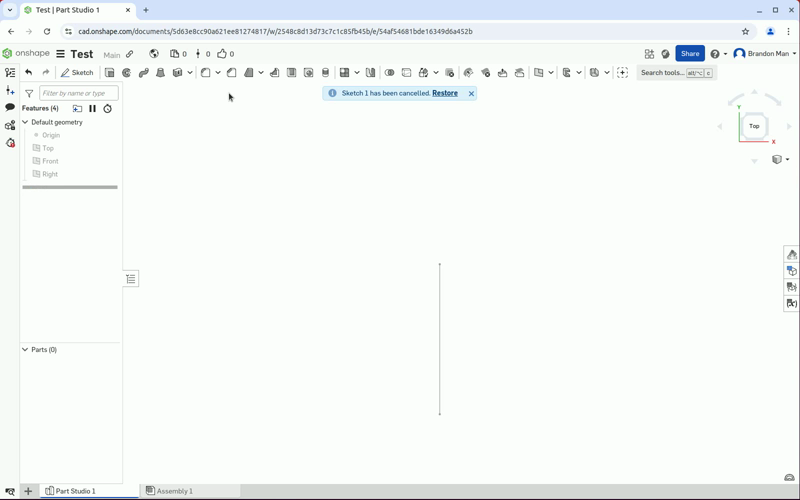
key(shift+h)
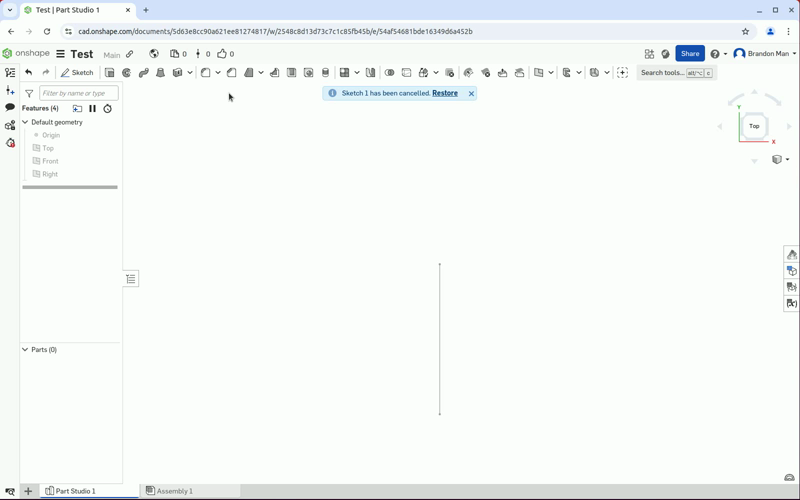
key(shift+s)
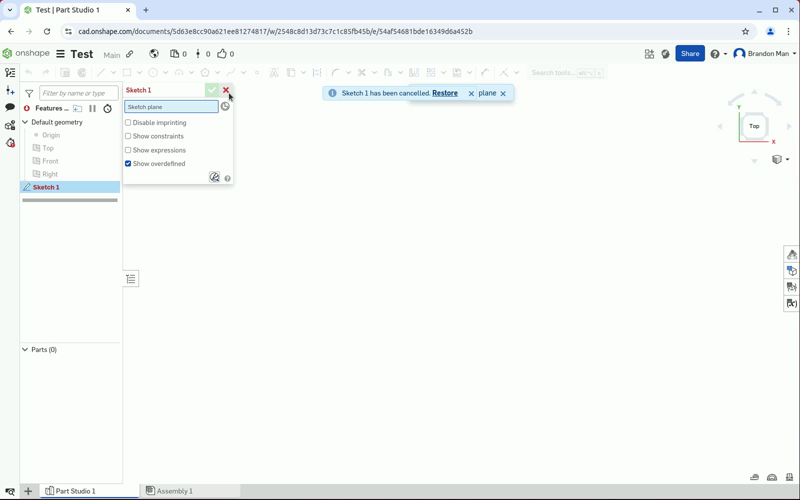
mouse_move(73, 150)
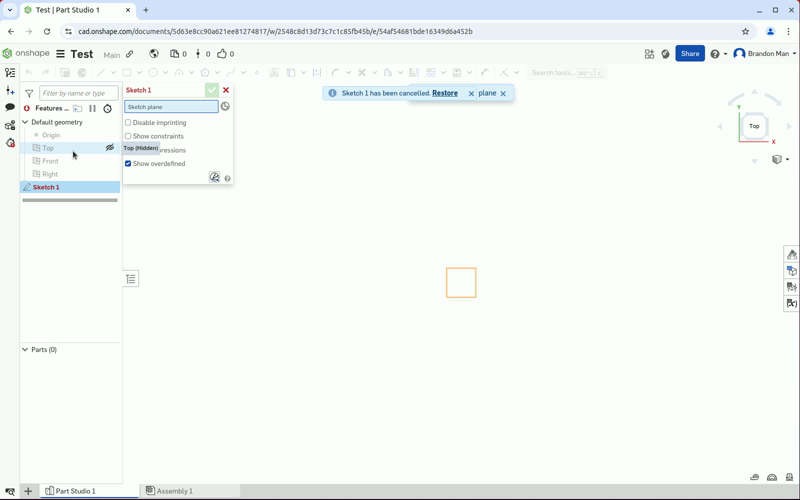
click(73, 150)
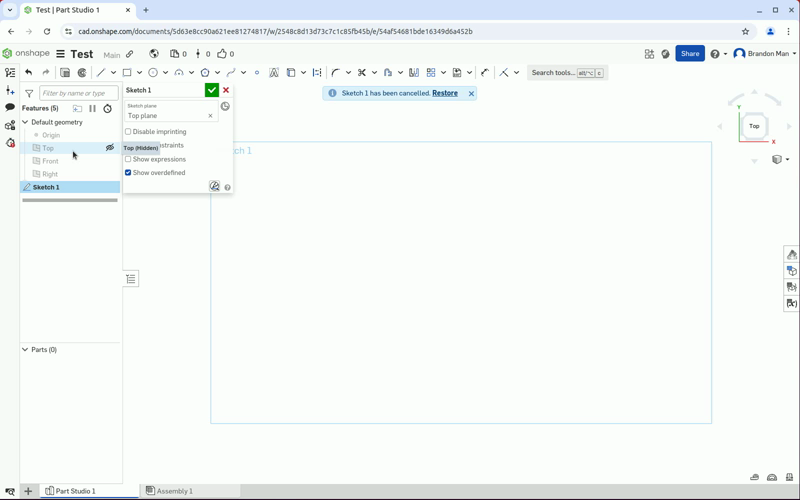
mouse_move(73, 352)
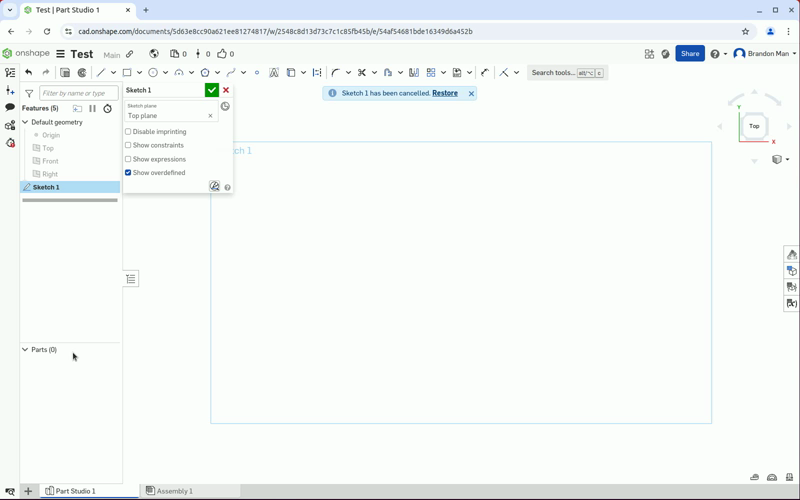
key(y)
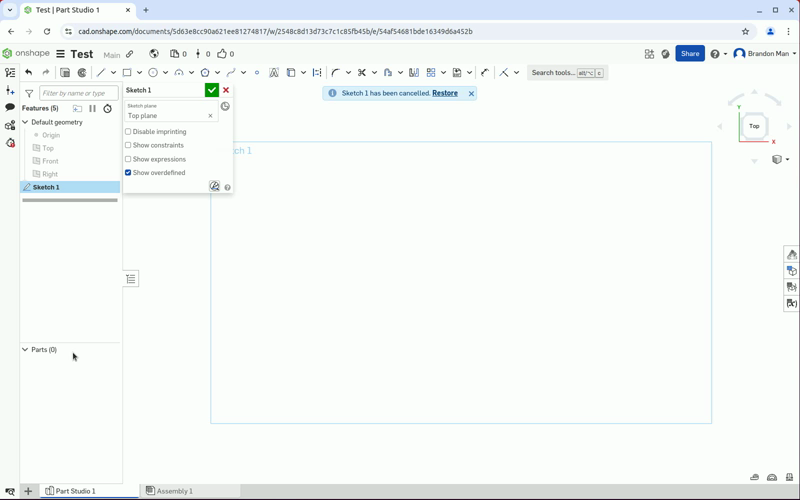
key(l)
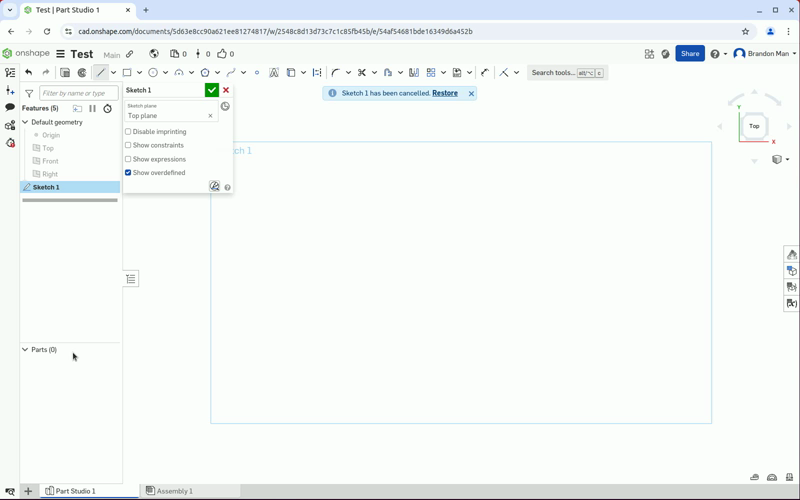
key_down(shift)
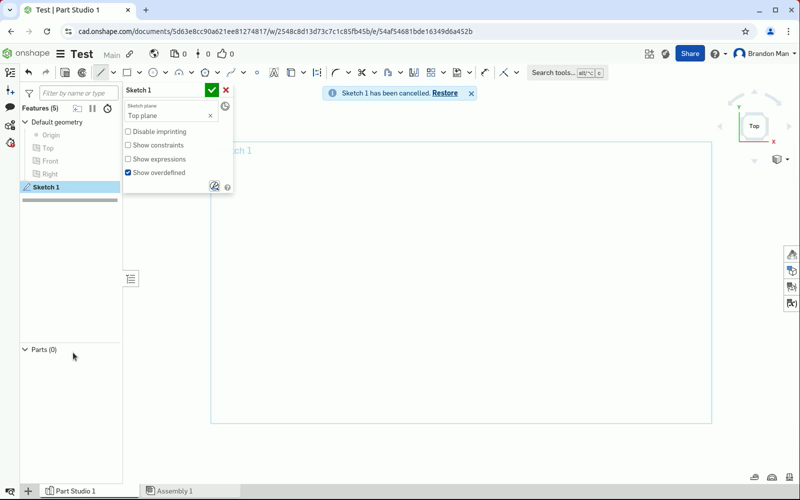
mouse_move(418, 325)
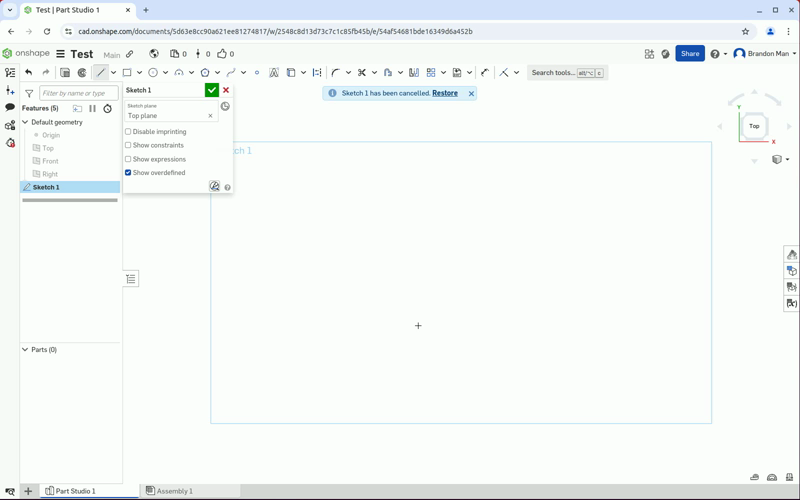
click(418, 325)
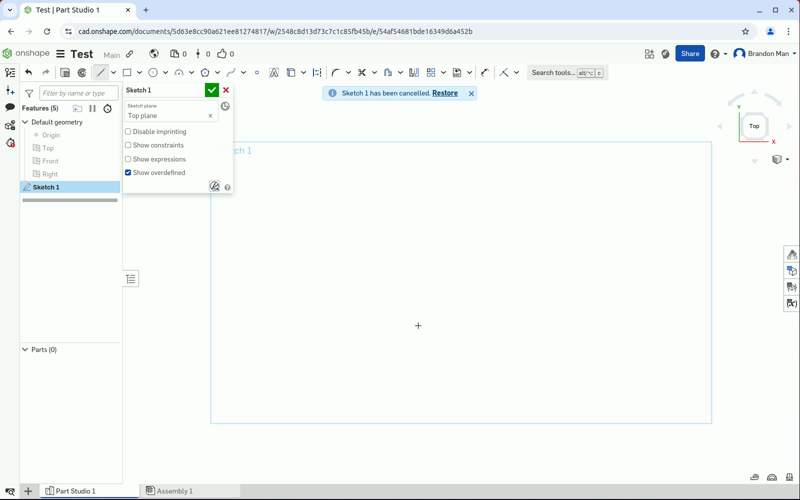
key_up(shift)
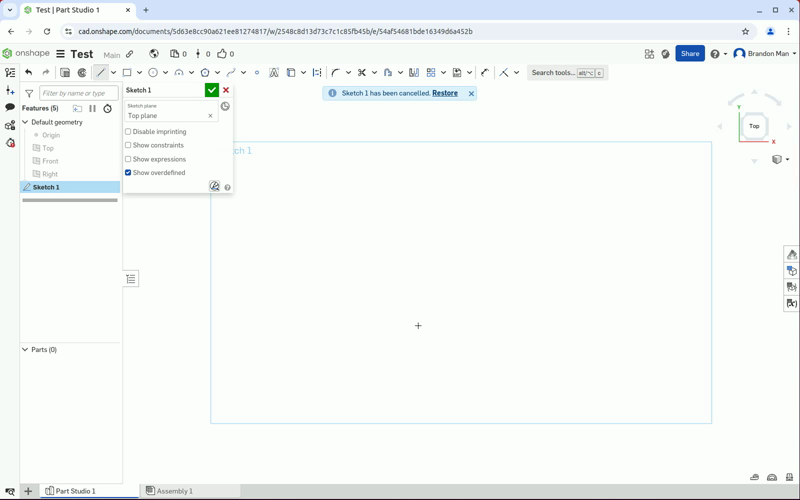
key_down(shift)
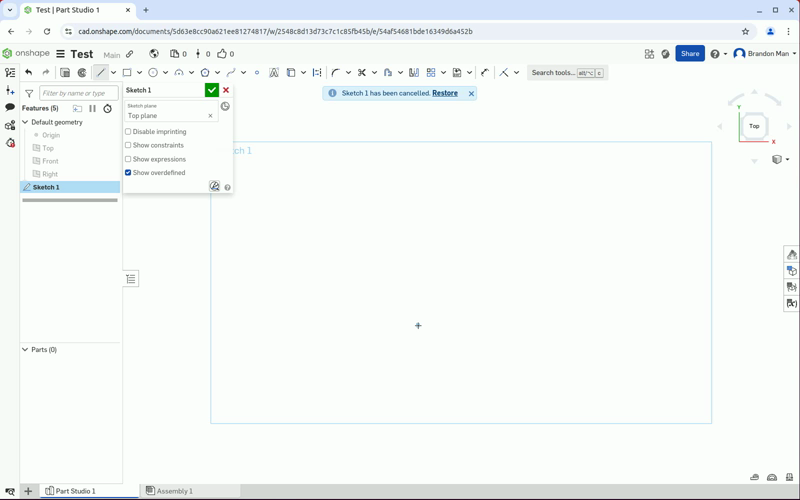
mouse_move(503, 325)
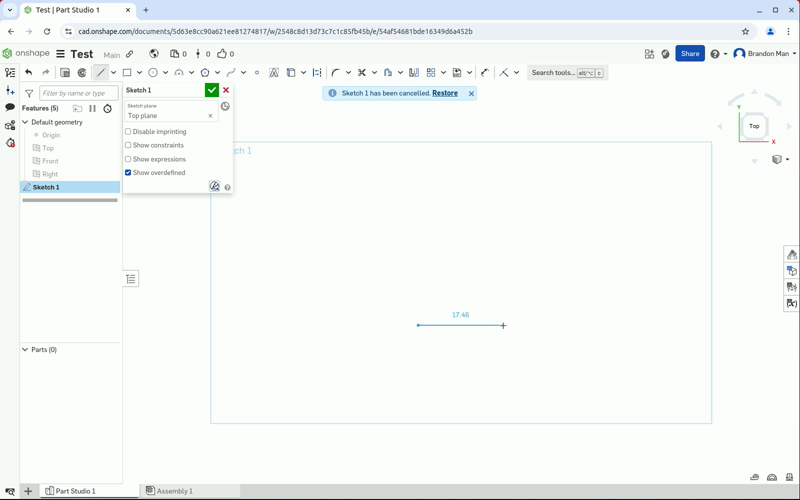
click(503, 325)
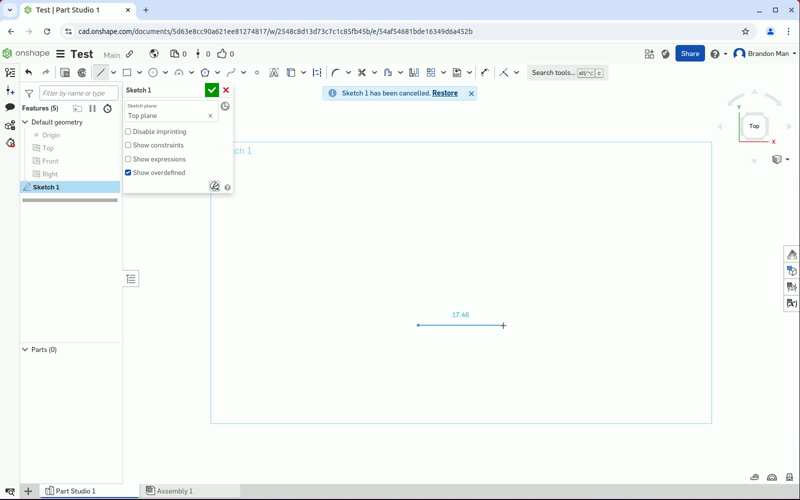
key_up(shift)
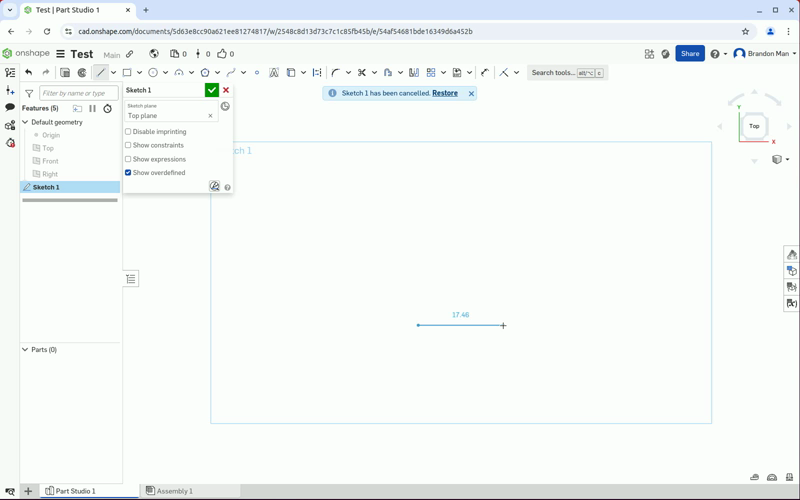
key_down(shift)
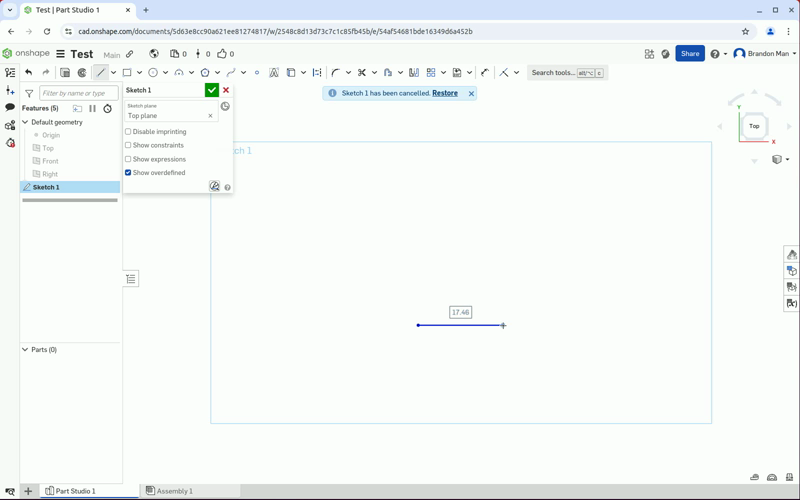
mouse_move(503, 240)
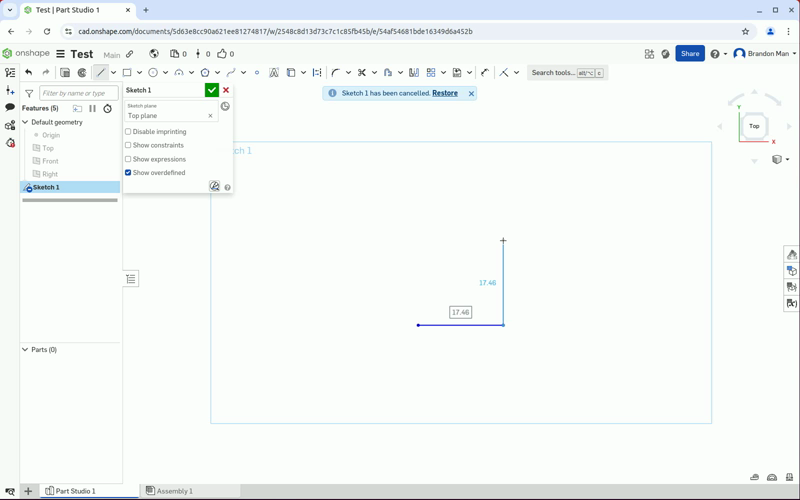
click(503, 240)
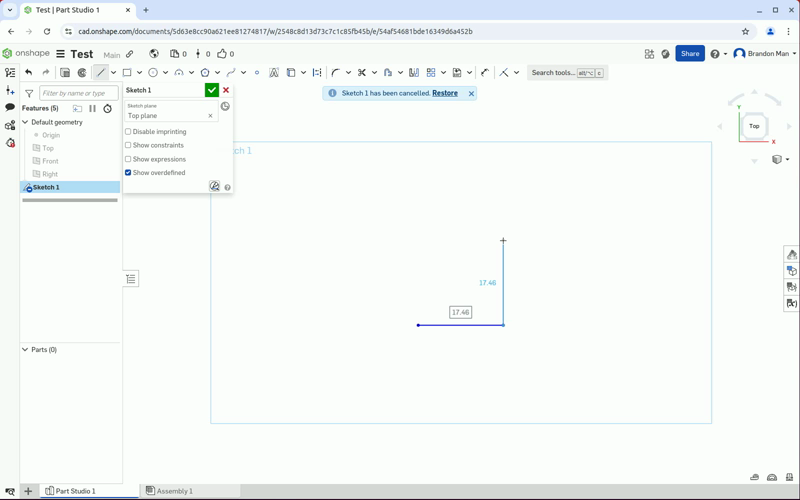
key_up(shift)
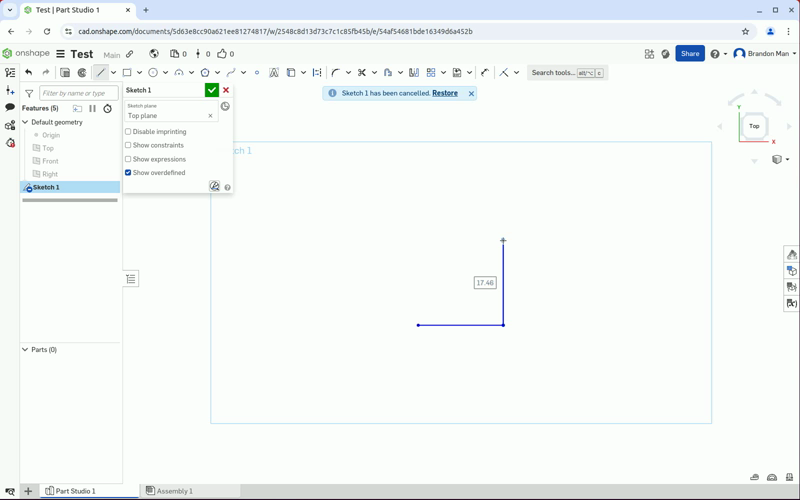
key_down(shift)
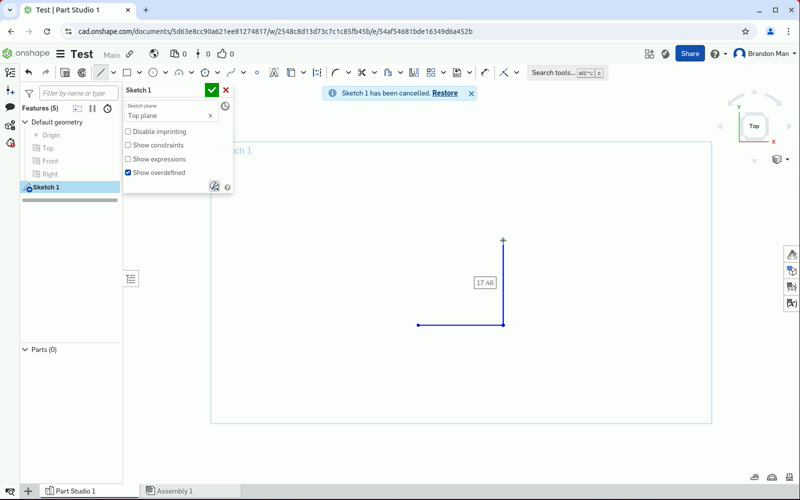
mouse_move(418, 240)
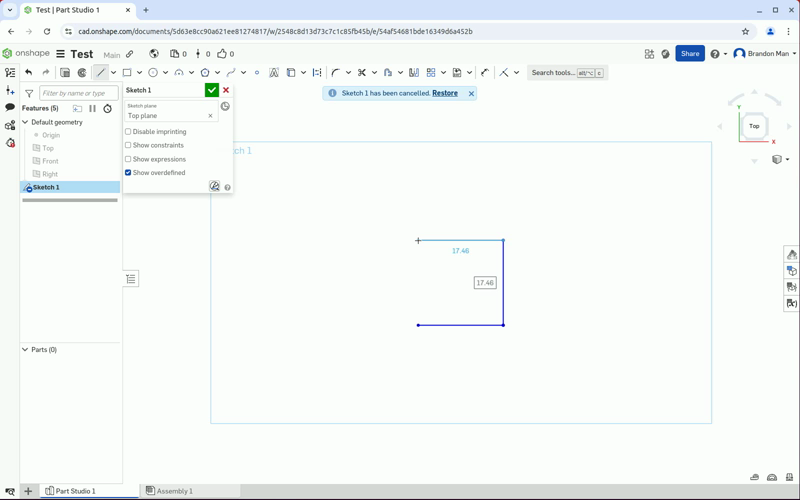
click(418, 240)
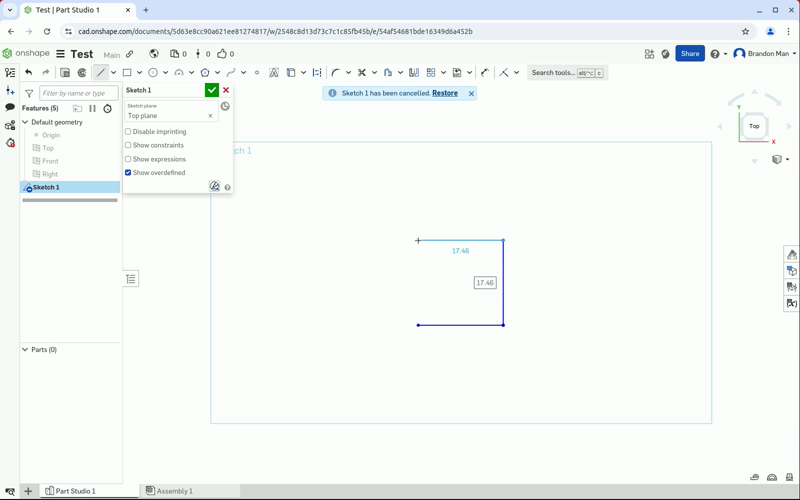
key_up(shift)
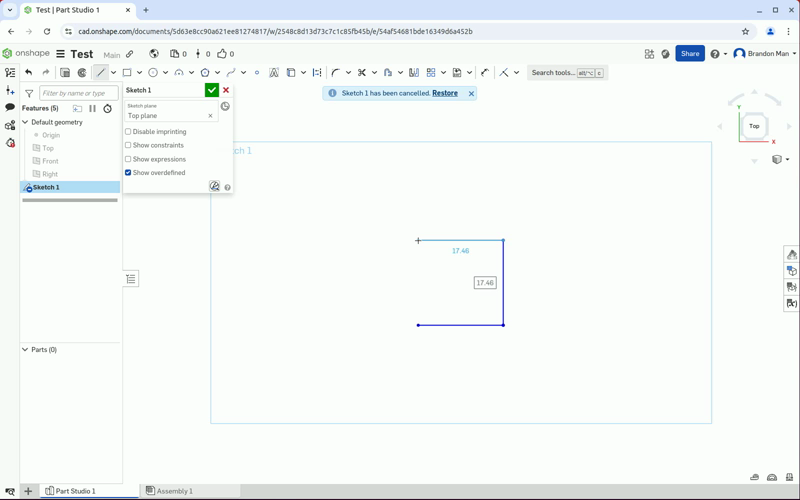
key_down(shift)
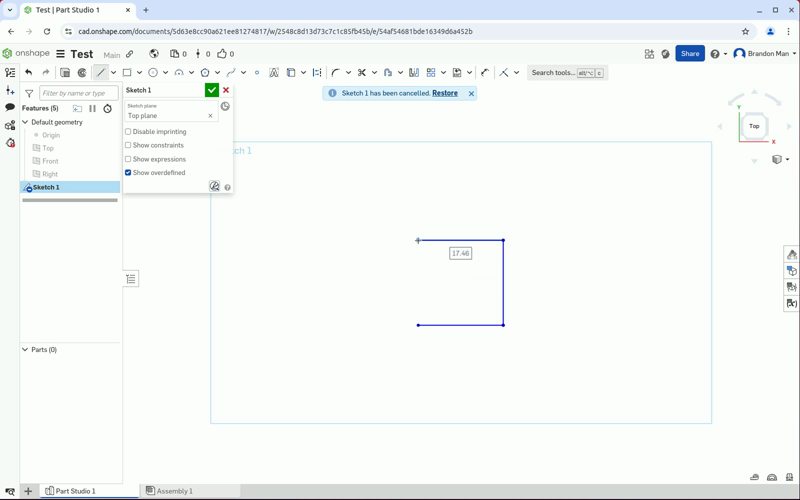
mouse_move(418, 325)
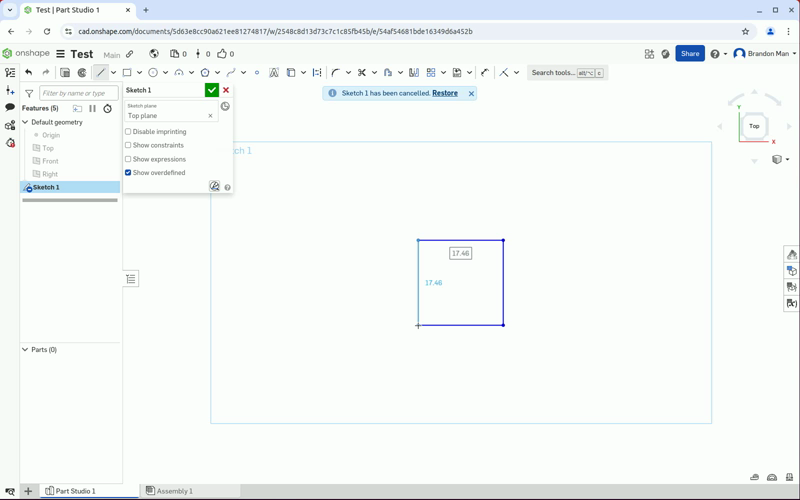
key_up(shift)
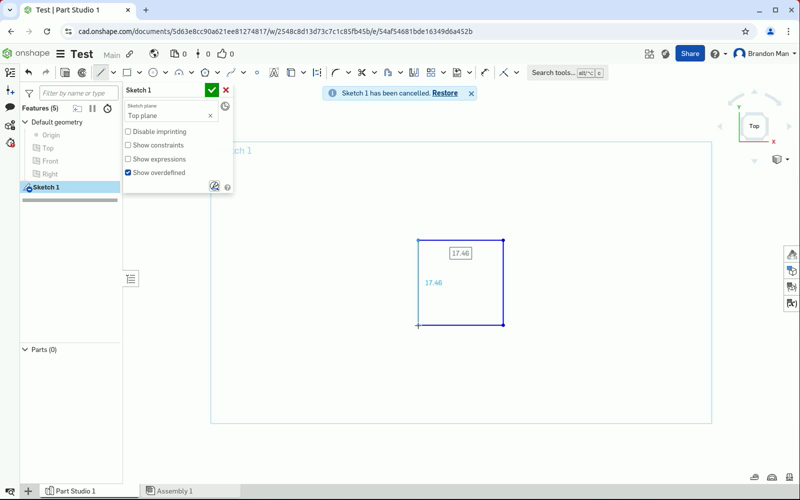
click(418, 325)
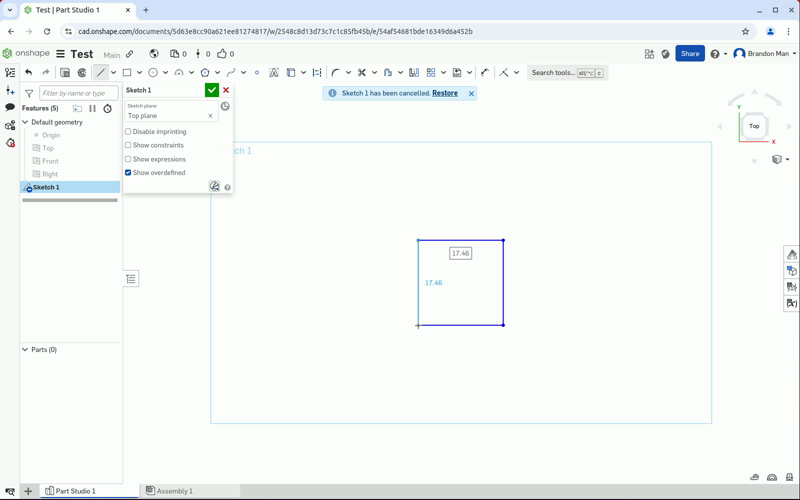
key(esc)
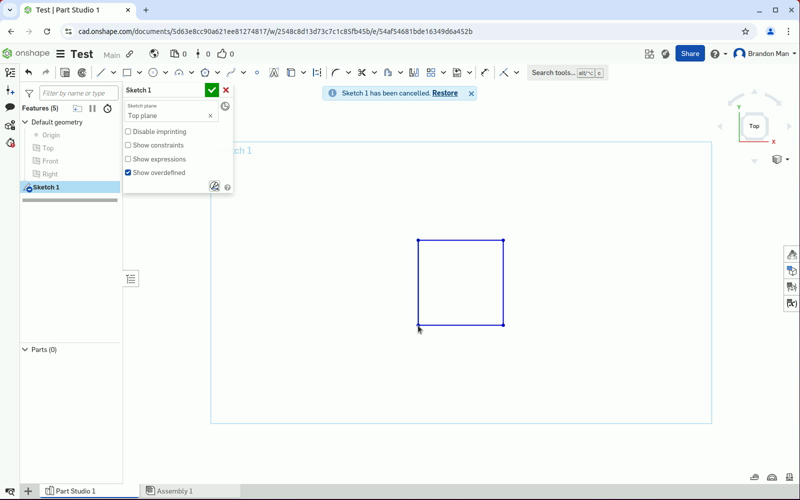
mouse_move(451, 267)
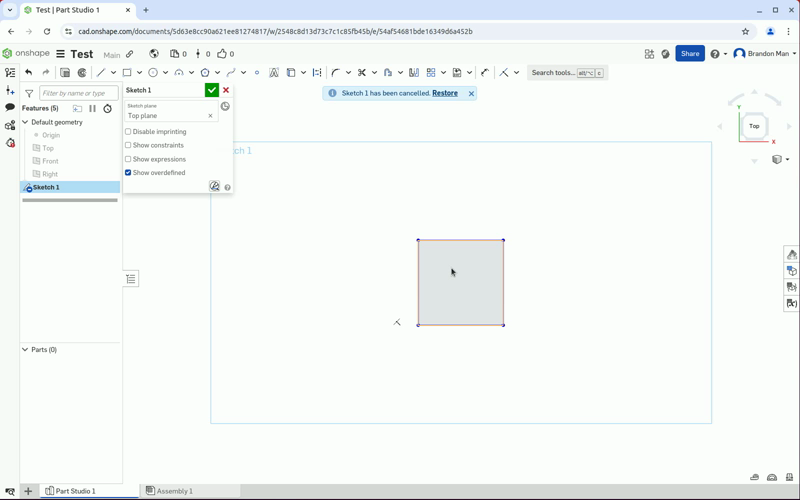
click(451, 267)
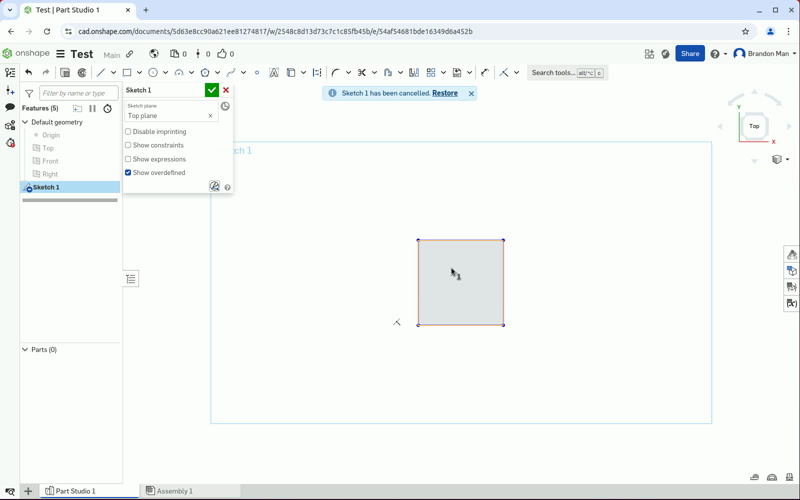
mouse_move(73, 352)
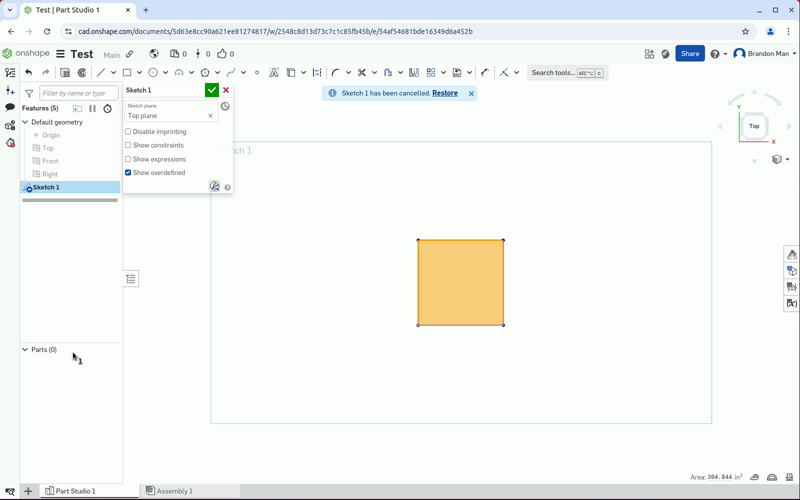
key(shift+y)
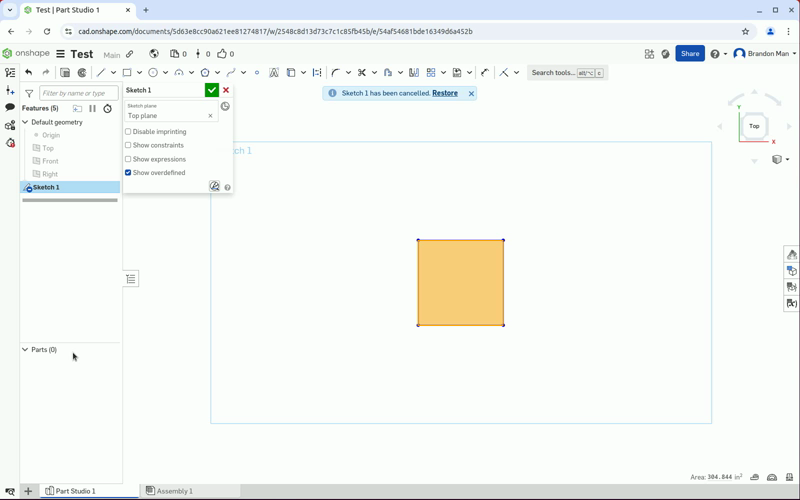
key(shift+e)
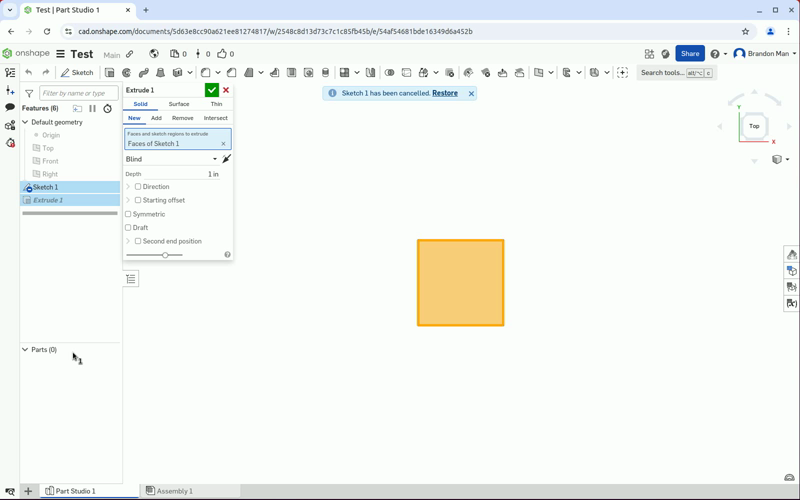
mouse_move(143, 106)
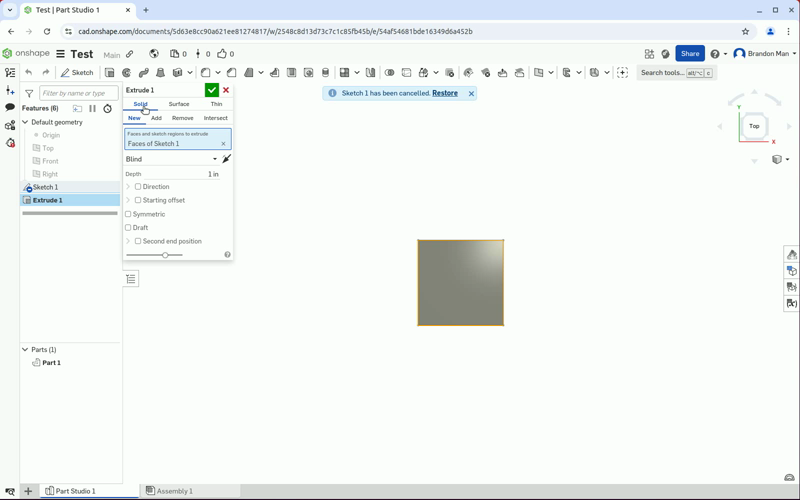
click(143, 106)
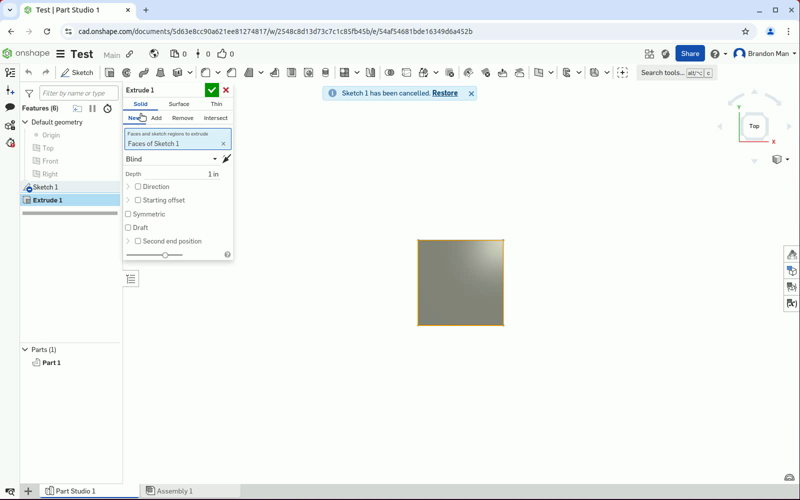
mouse_move(137, 120)
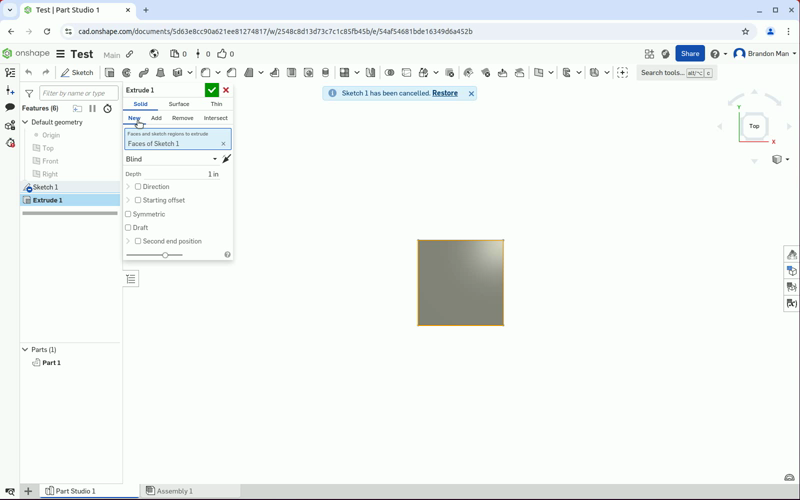
click(137, 120)
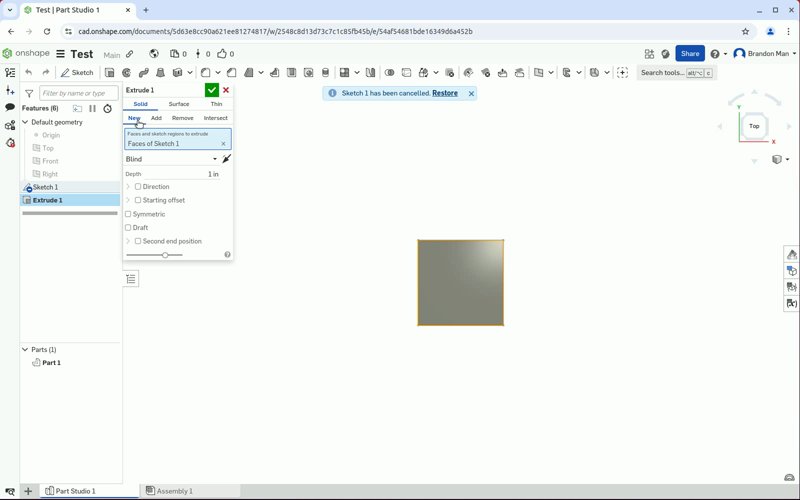
key(tab, 4)
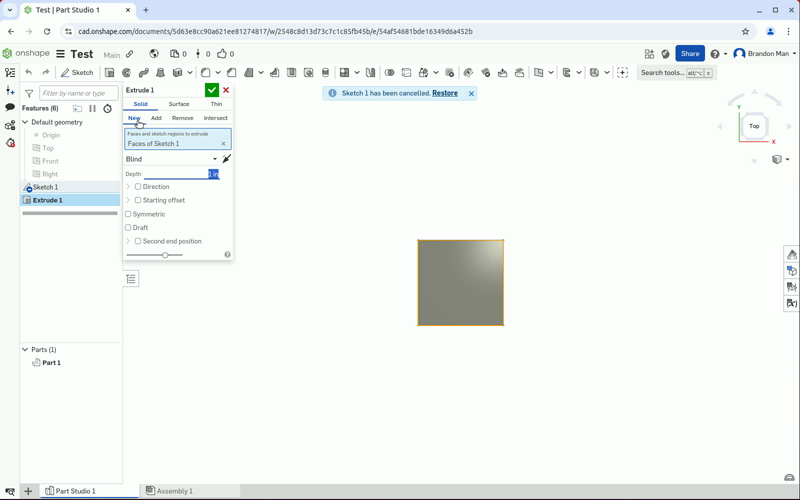
text(17.331)
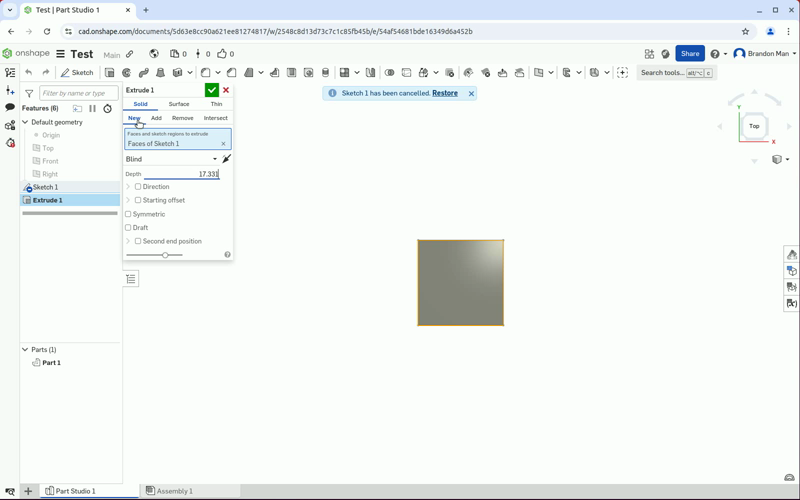
key(enter)
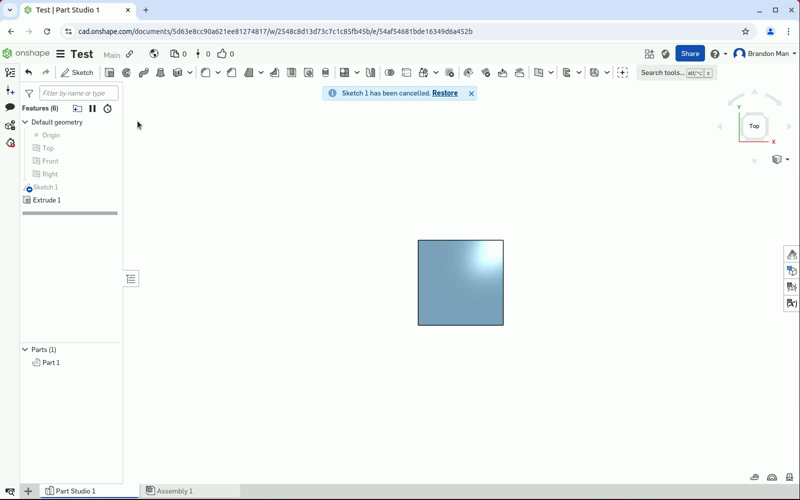
key(shift+h)
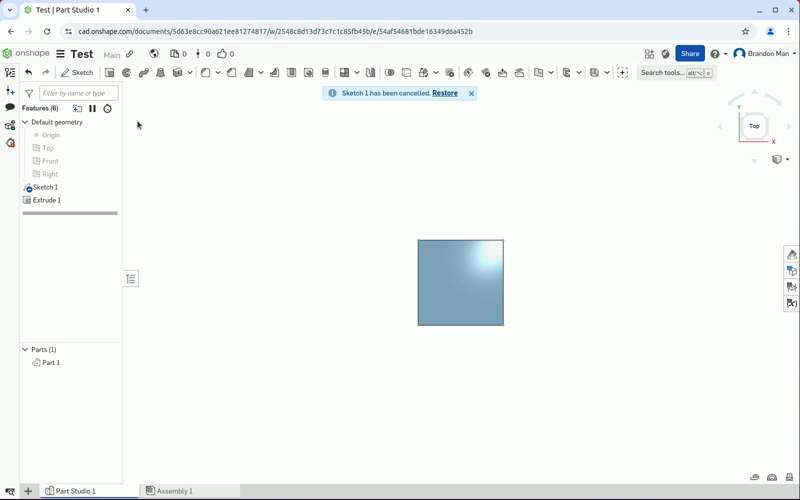
key(shift+h)
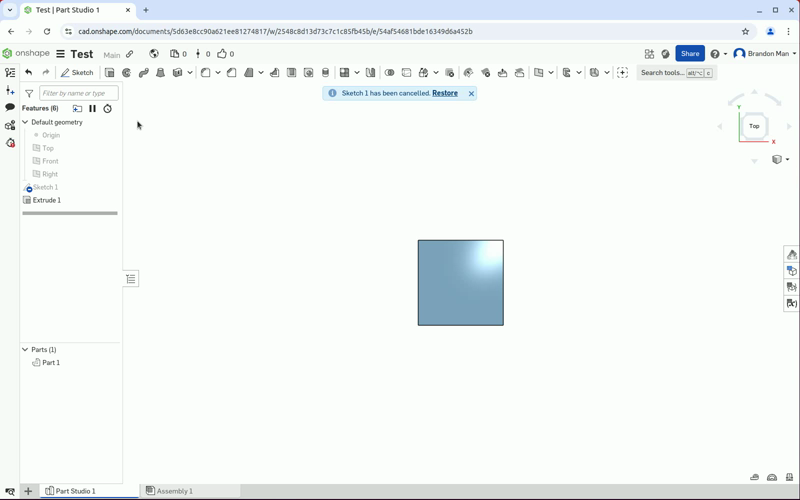
mouse_move(73, 189)
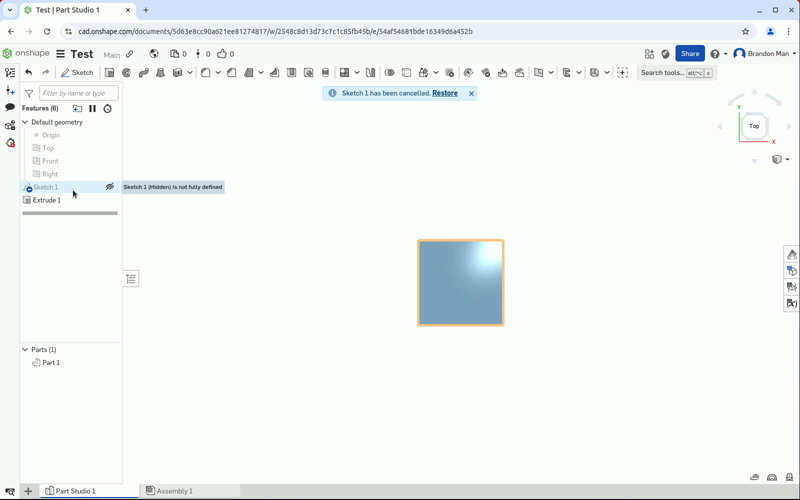
click(73, 189)
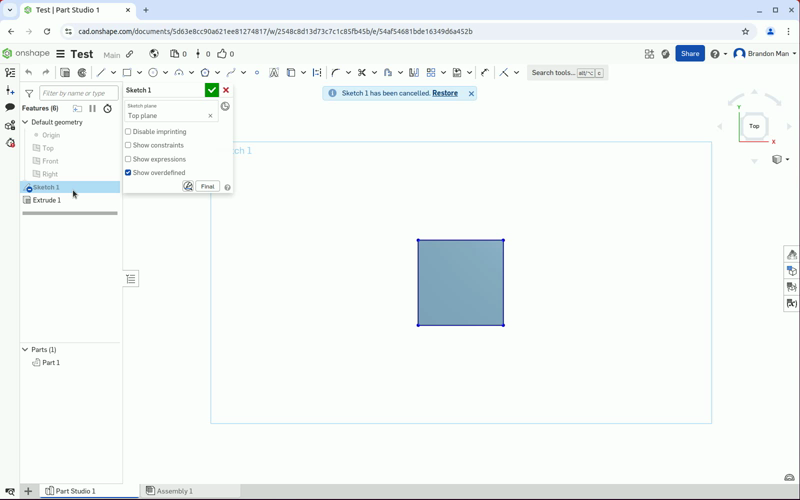
mouse_move(229, 92)
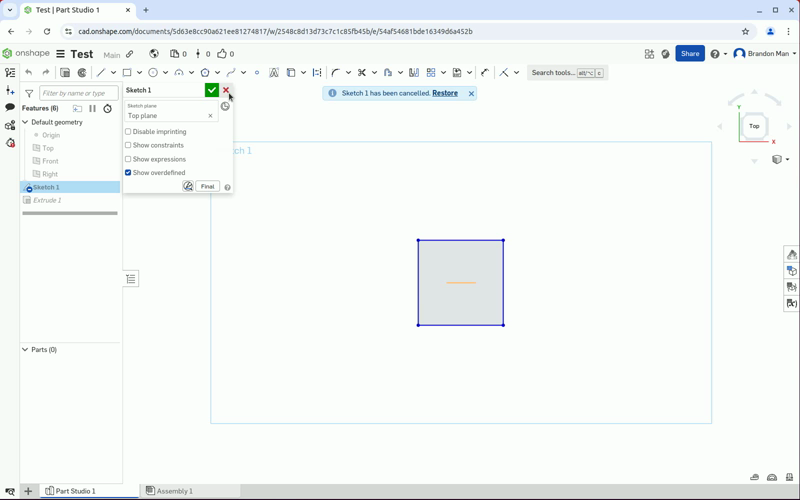
click(229, 92)
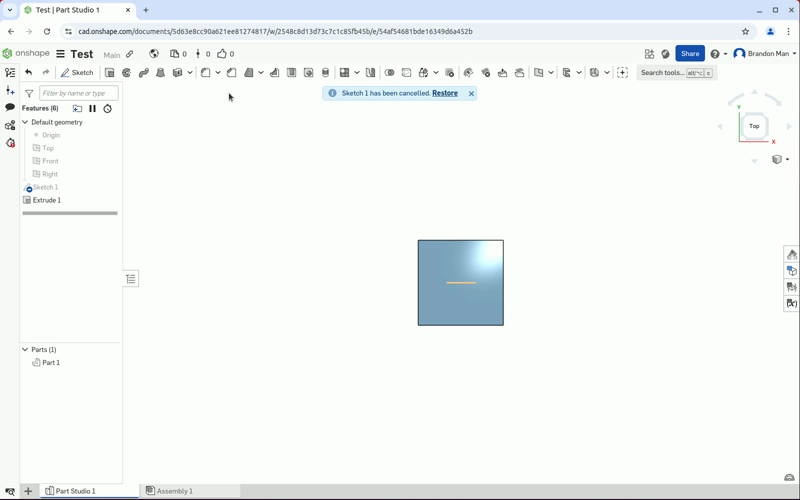
mouse_move(541, 75)
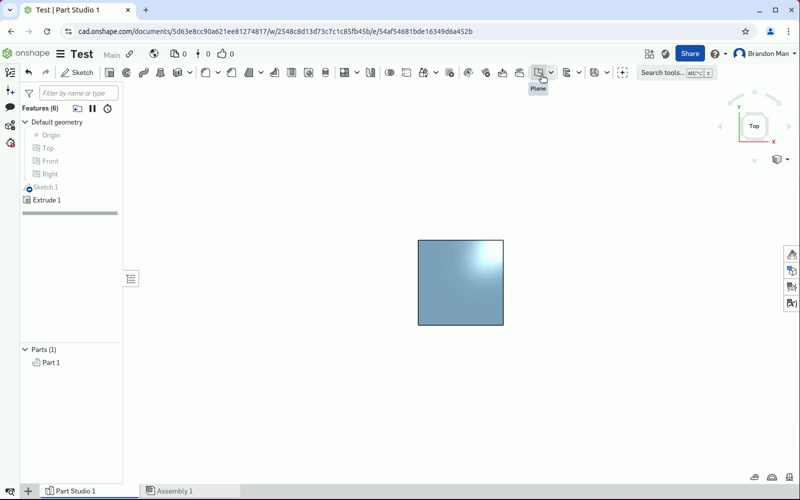
click(541, 75)
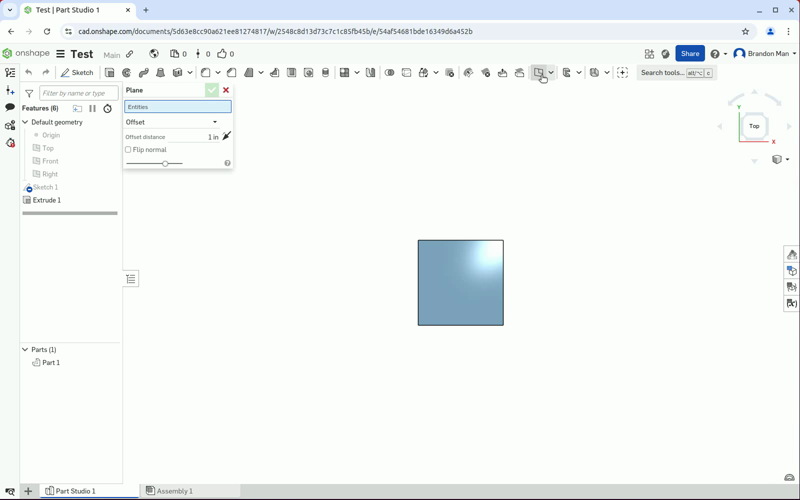
mouse_move(73, 150)
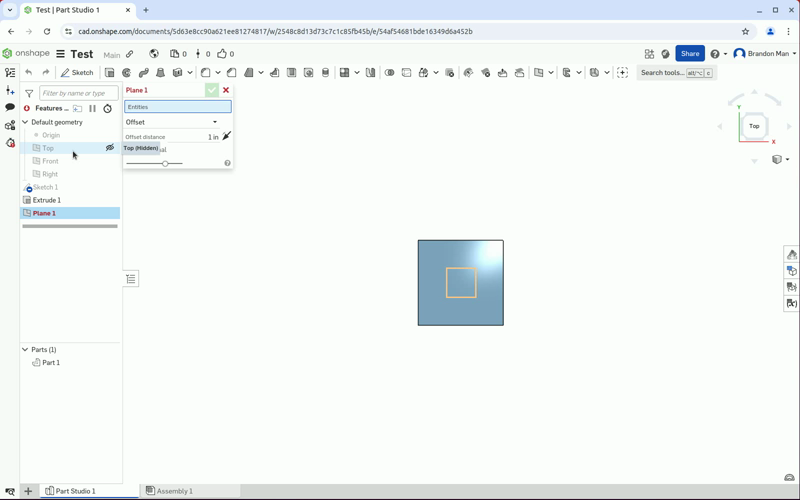
click(73, 150)
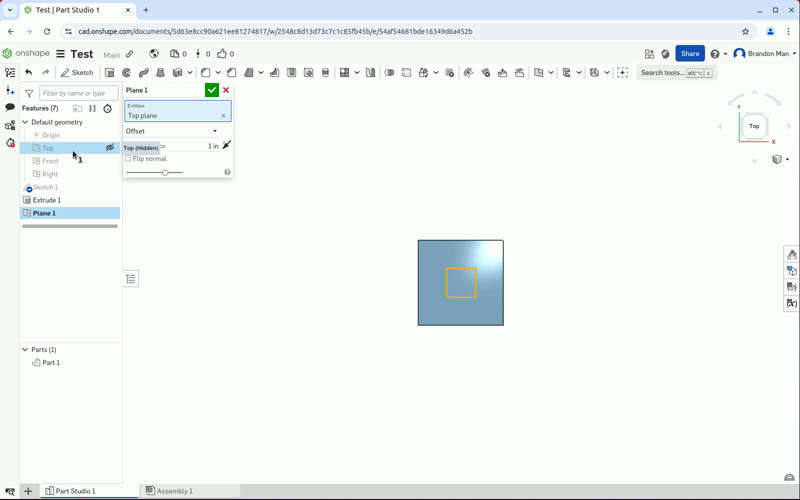
key(tab, 2)
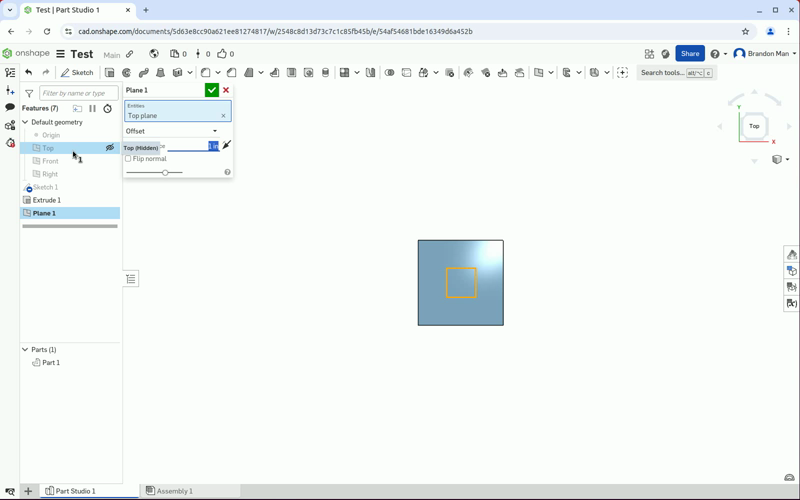
text(17.316)
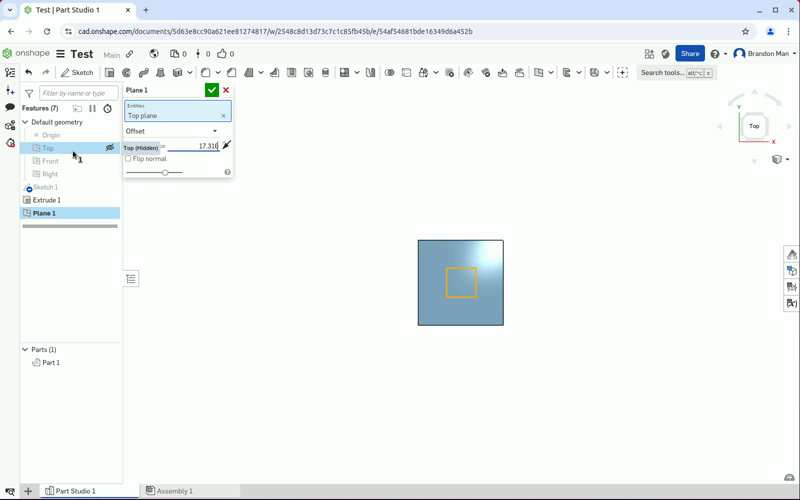
key(enter, 2)
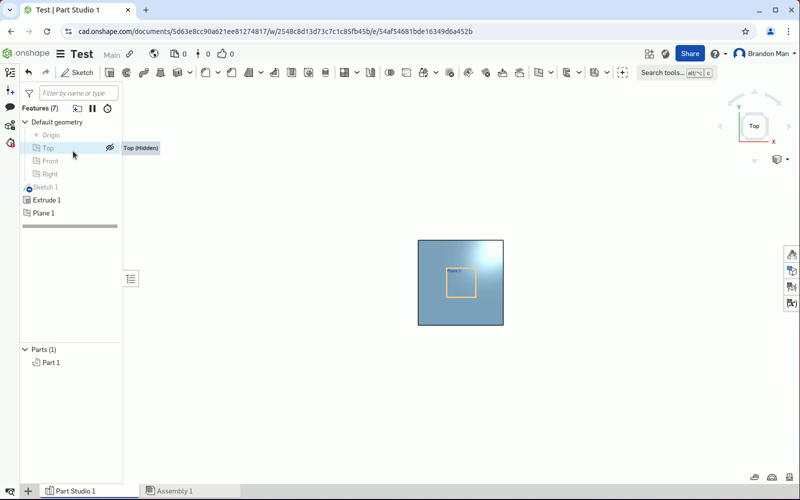
key(shift+s)
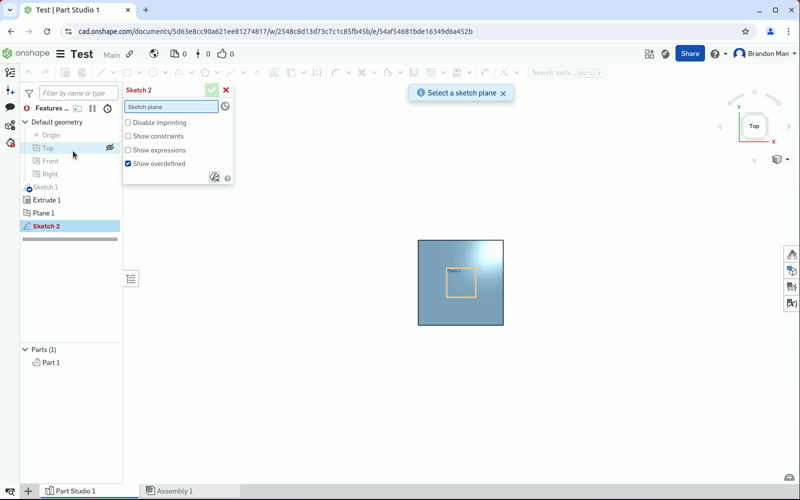
mouse_move(73, 215)
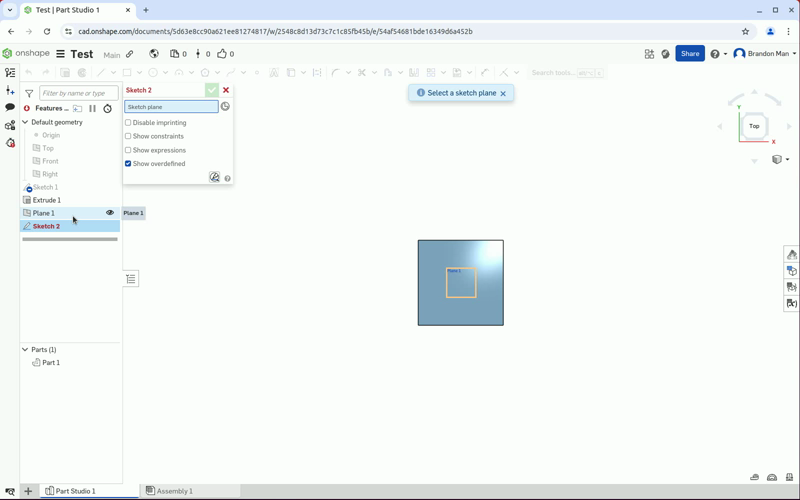
click(73, 215)
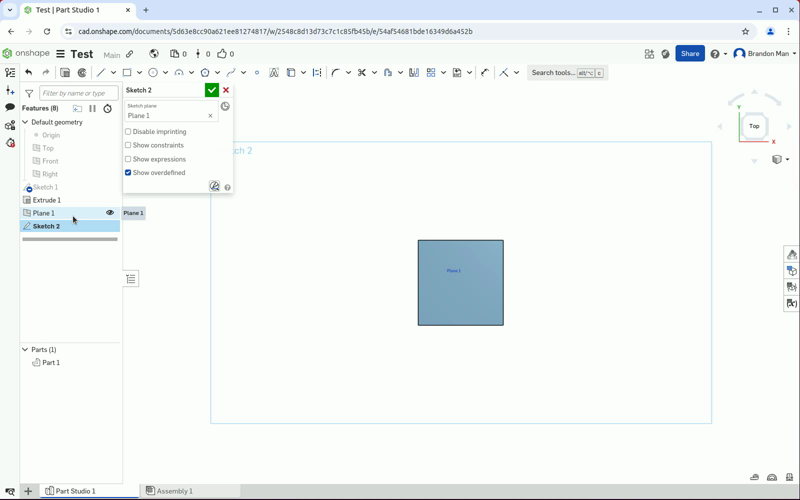
mouse_move(73, 352)
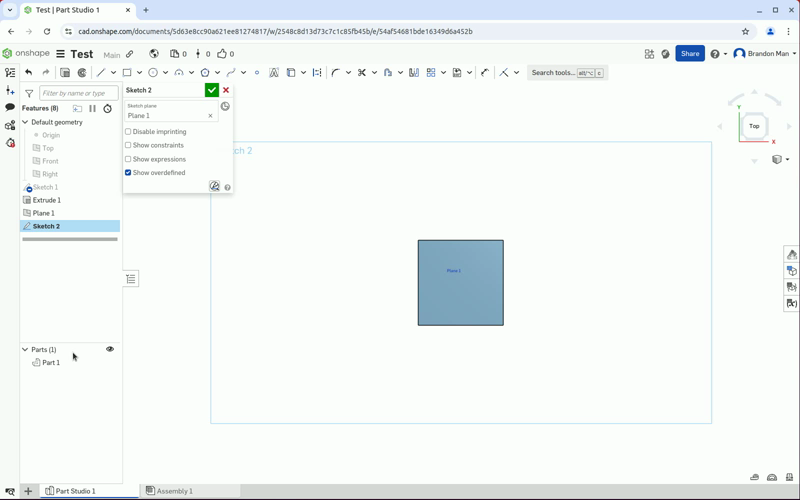
key(y)
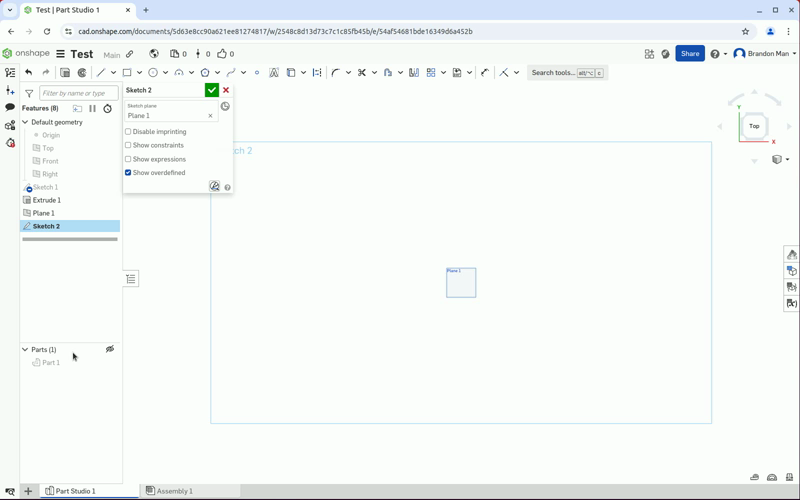
key(c)
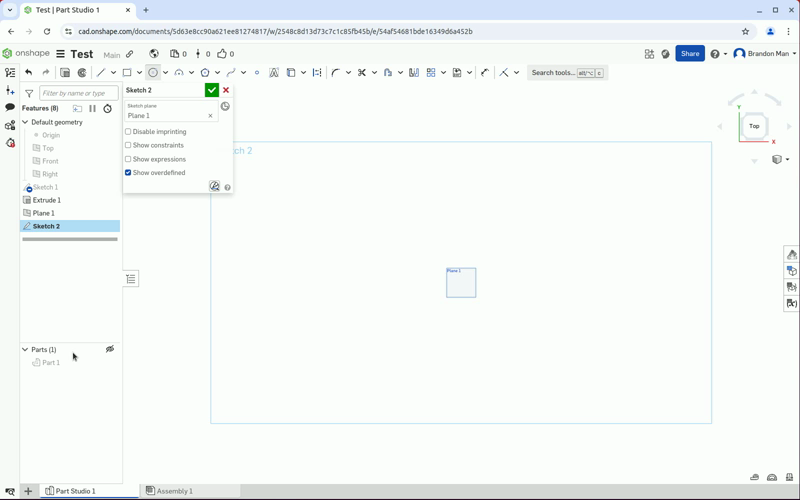
key_down(shift)
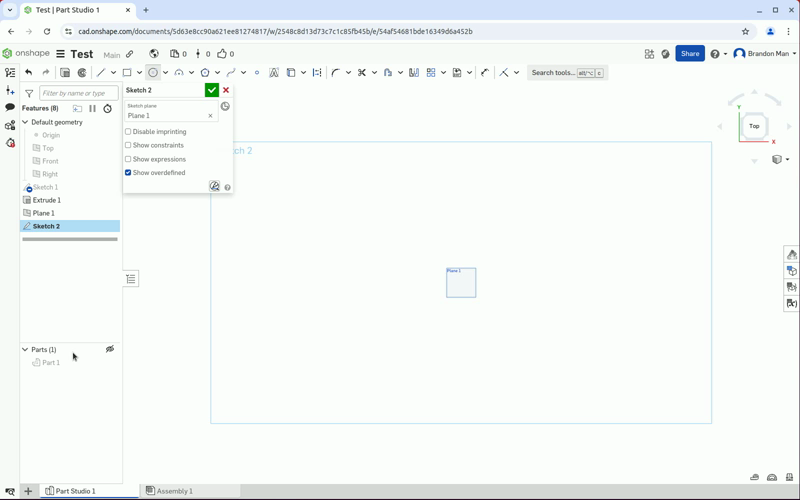
mouse_move(461, 282)
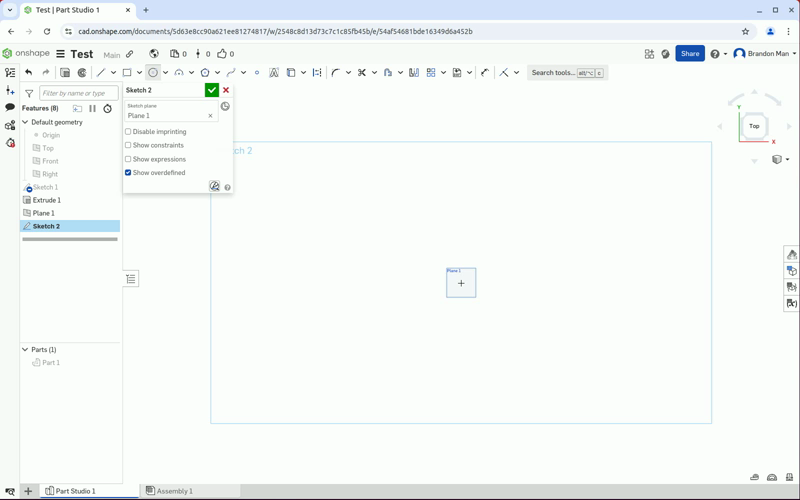
click(461, 282)
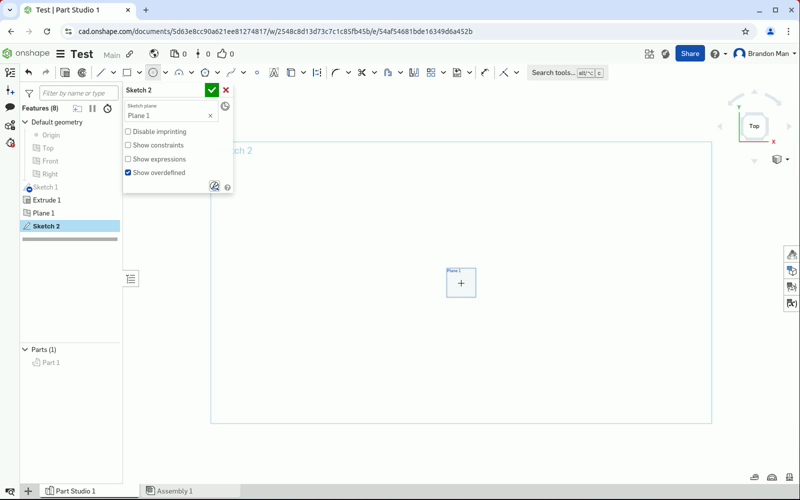
key_up(shift)
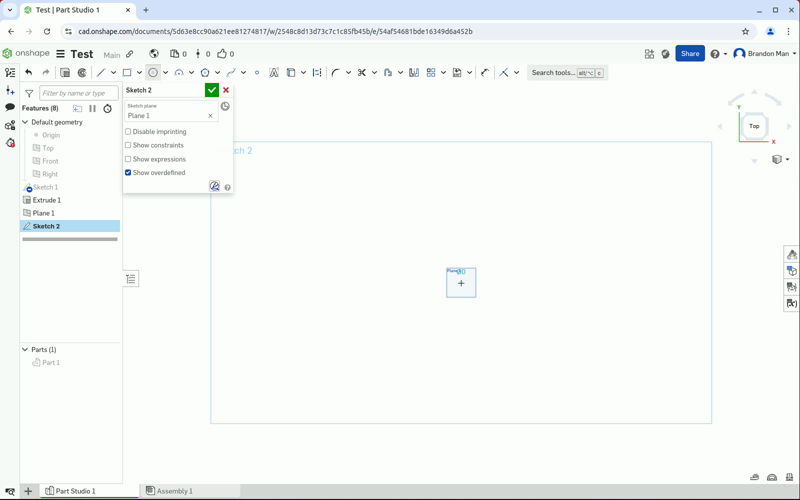
mouse_move(476, 282)
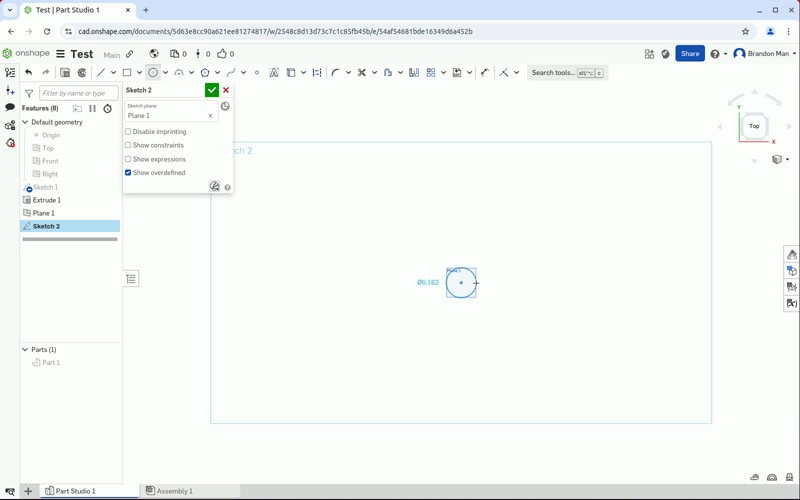
click(476, 282)
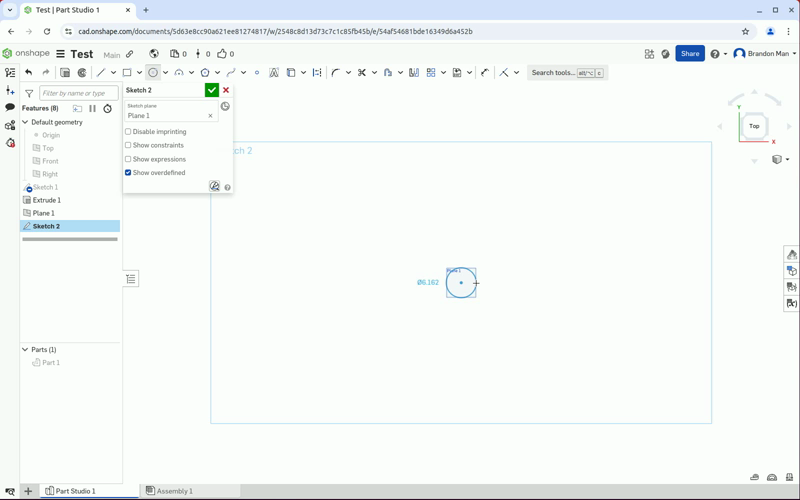
key(esc)
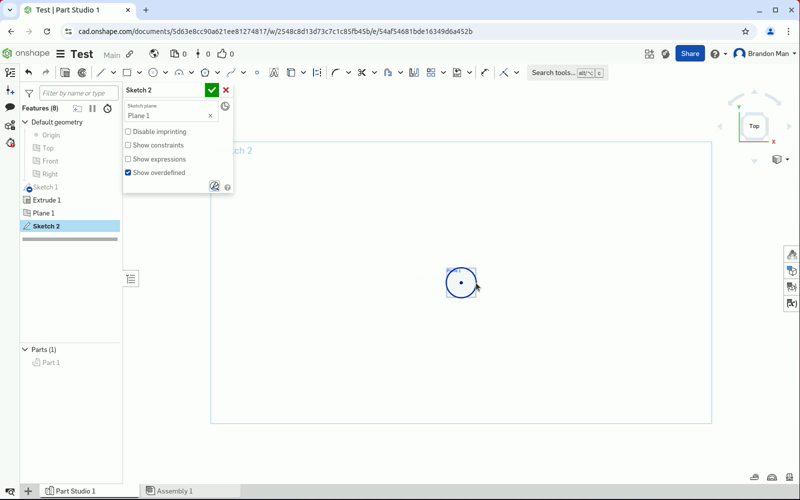
mouse_move(464, 289)
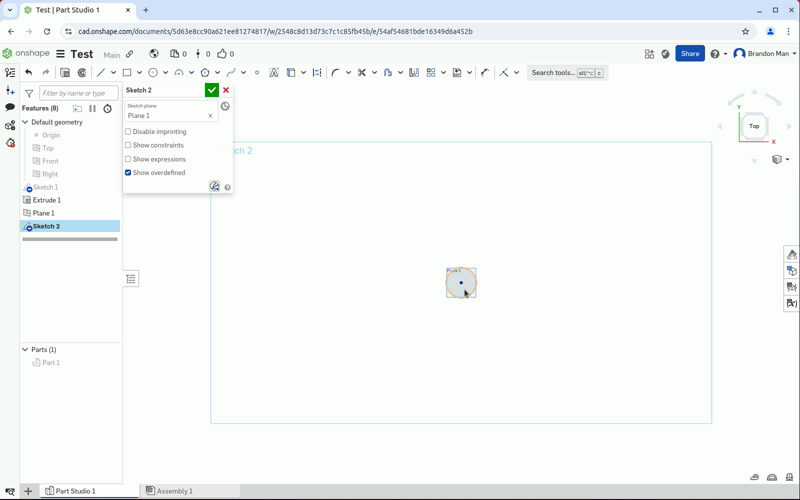
scroll(6)
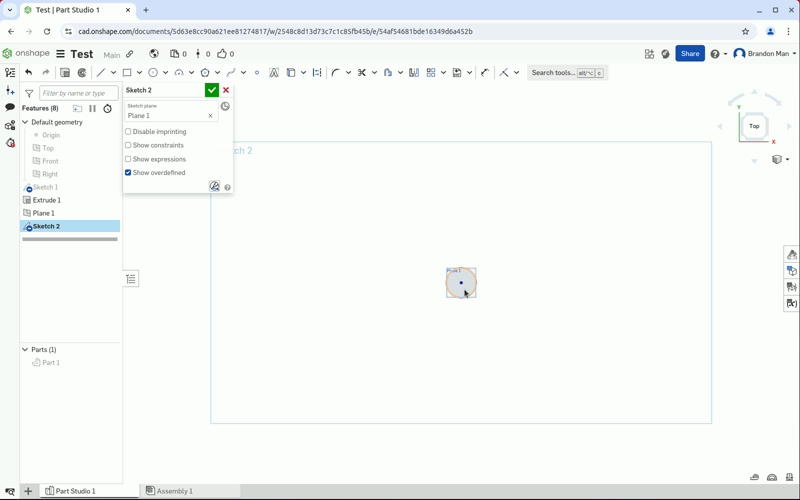
scroll(6)
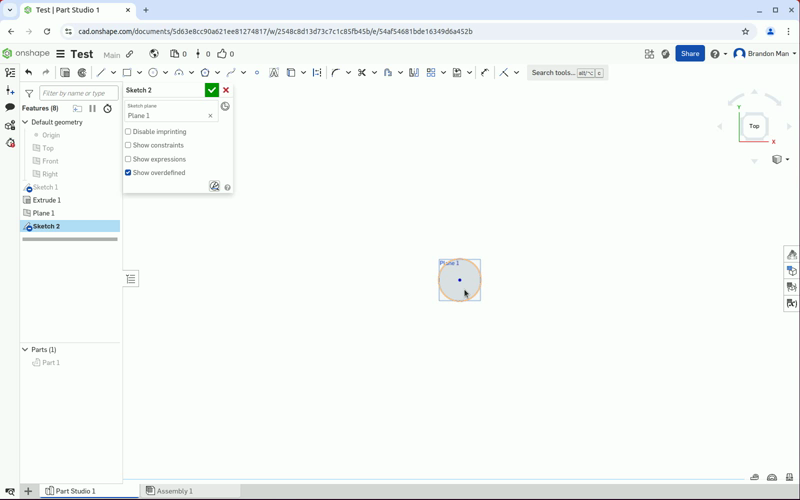
scroll(6)
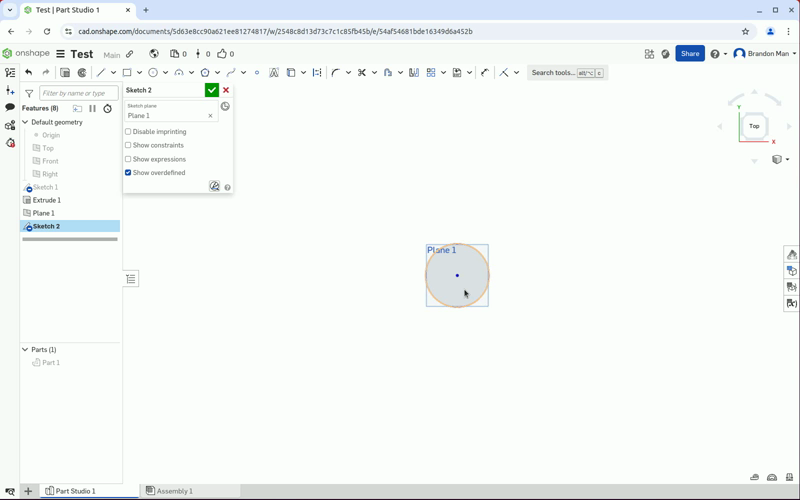
scroll(6)
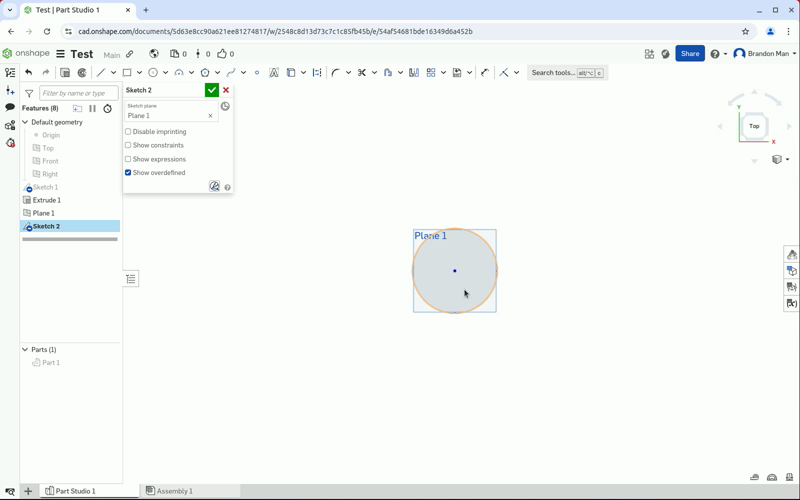
scroll(6)
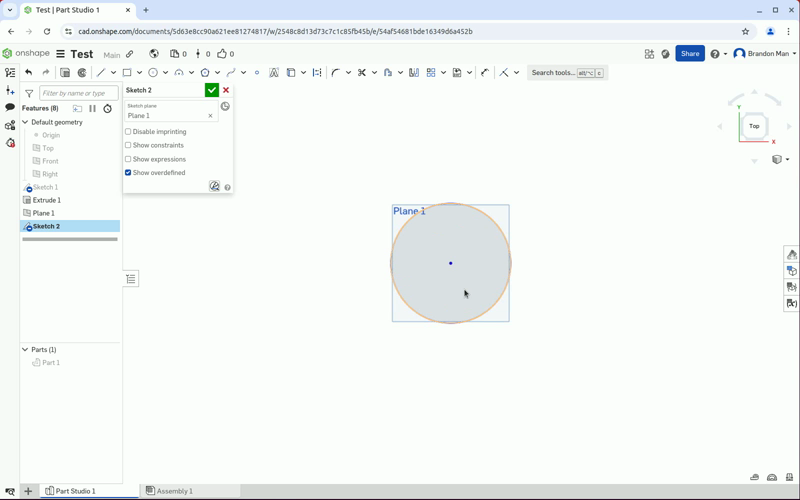
scroll(6)
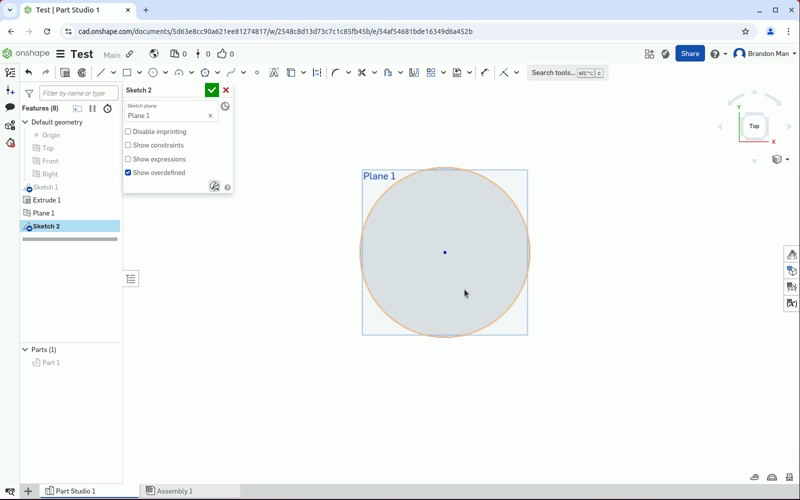
scroll(6)
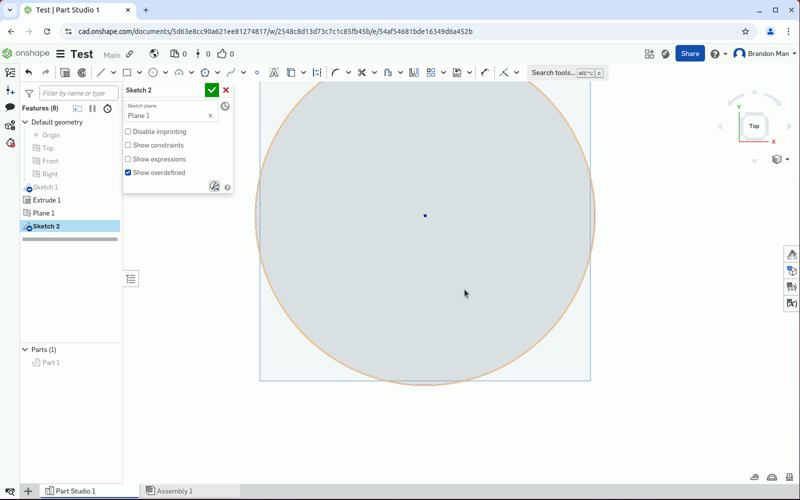
click(464, 289)
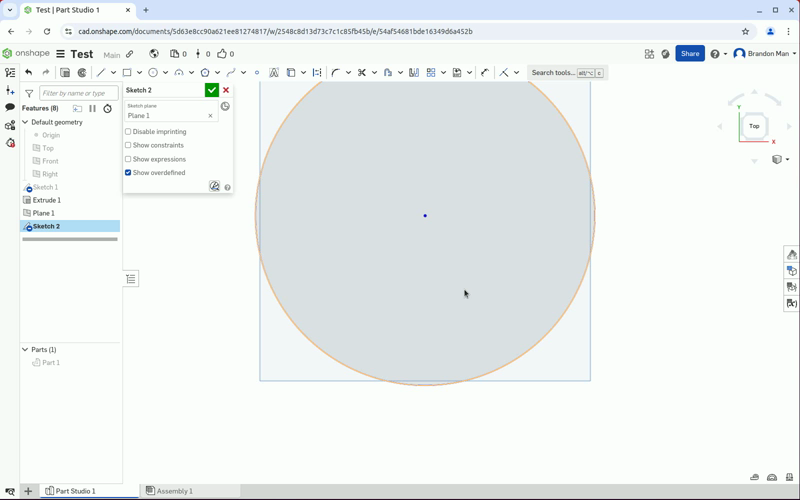
scroll(-6)
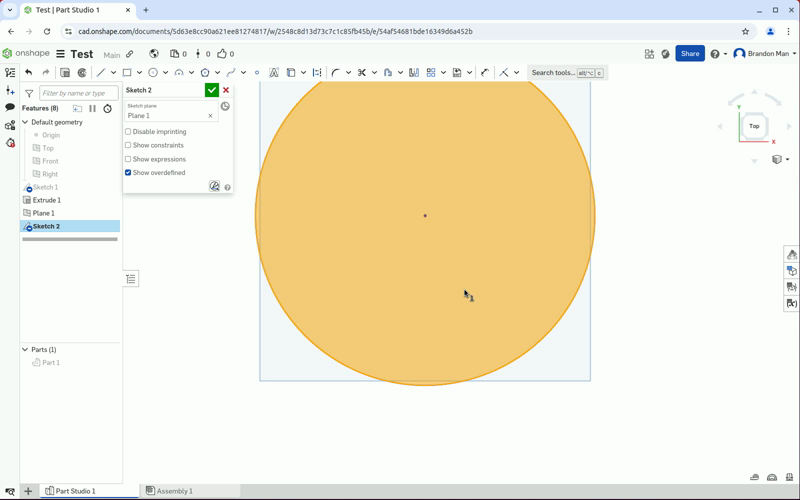
scroll(-6)
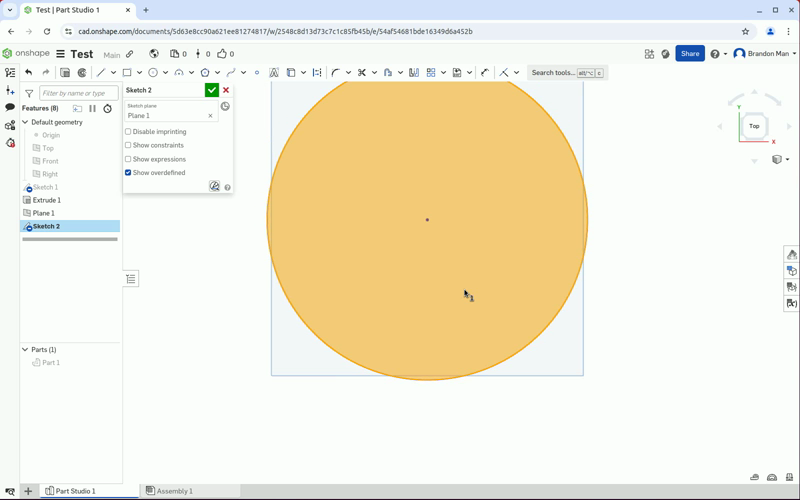
scroll(-6)
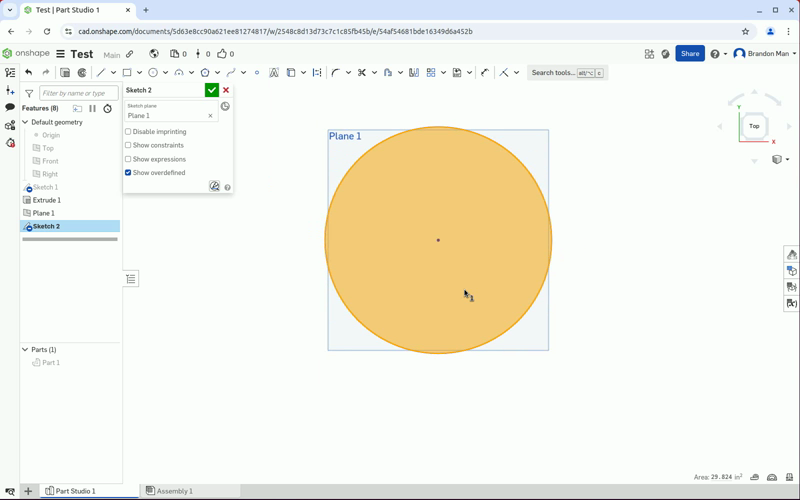
scroll(-6)
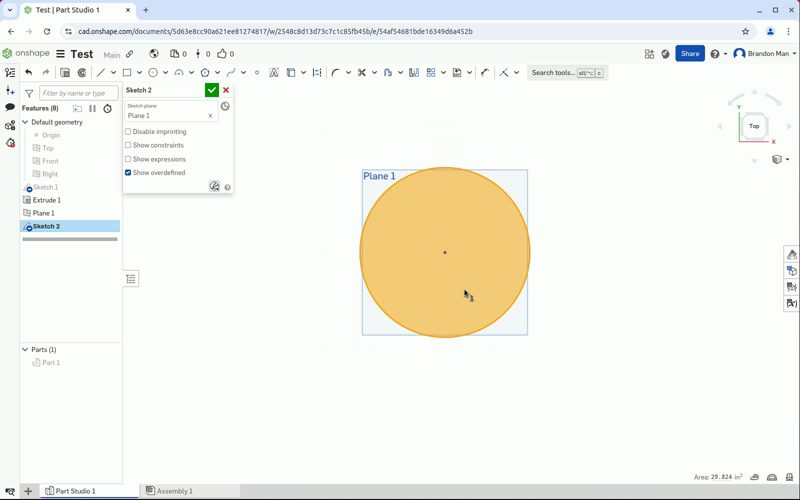
scroll(-6)
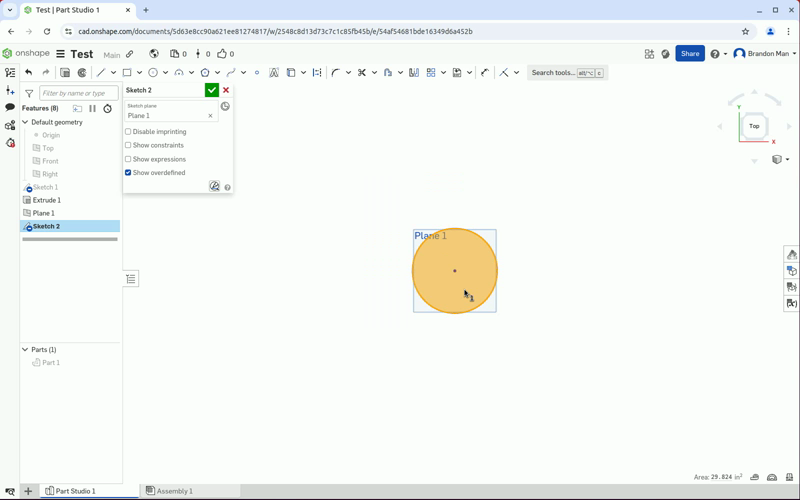
scroll(-6)
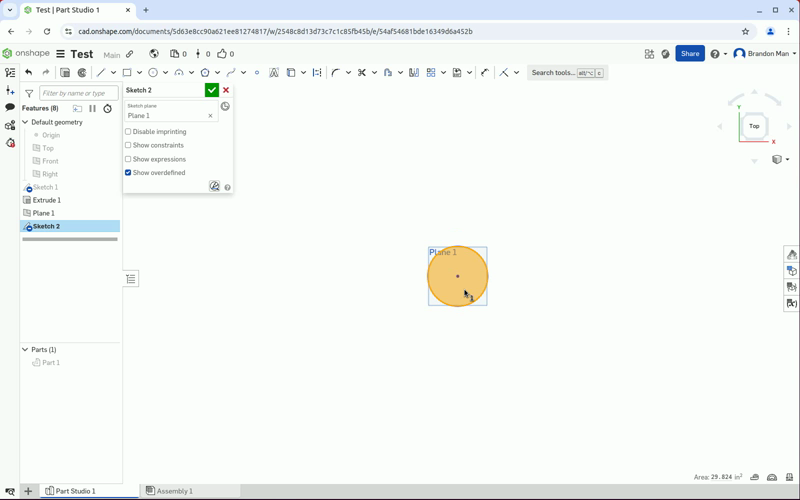
scroll(-6)
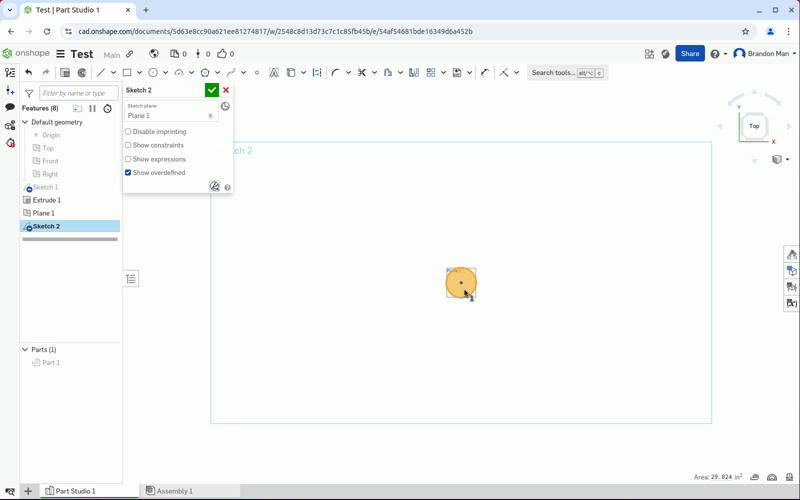
mouse_move(73, 352)
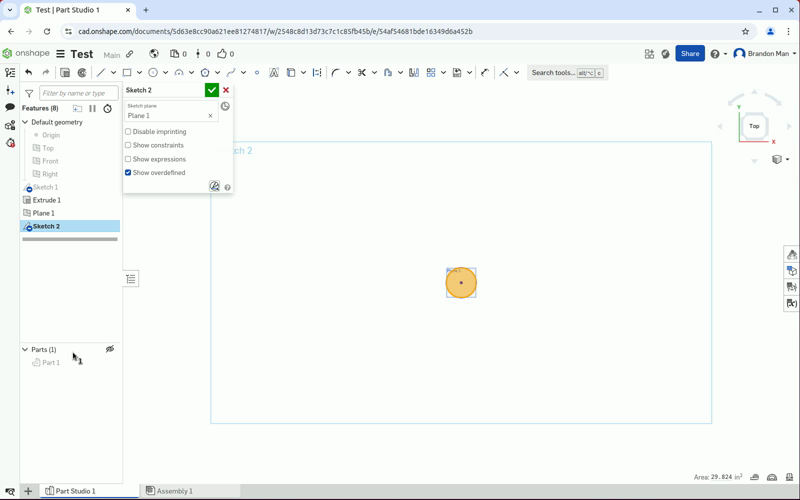
key(shift+y)
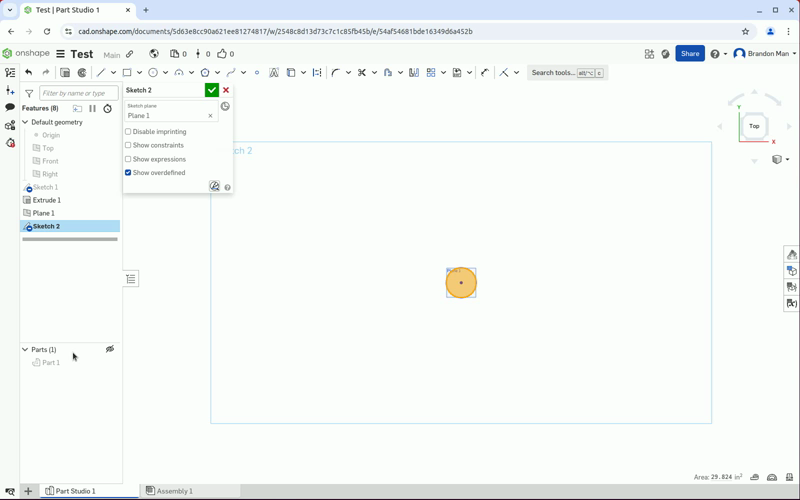
key(shift+e)
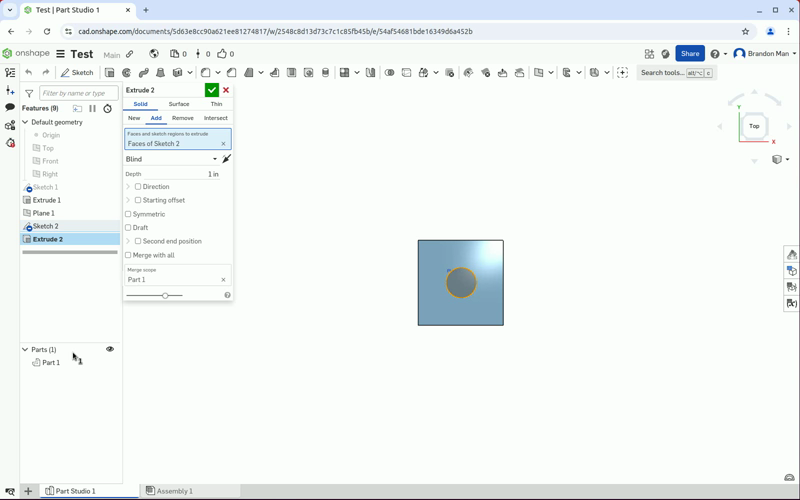
mouse_move(143, 106)
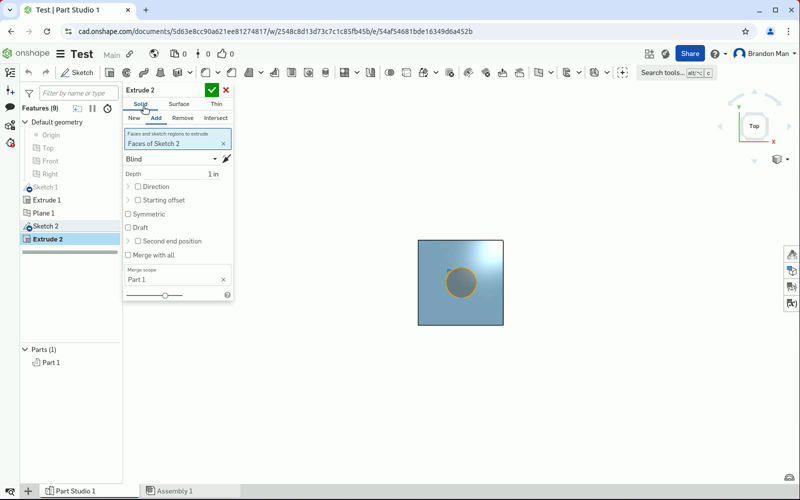
click(143, 106)
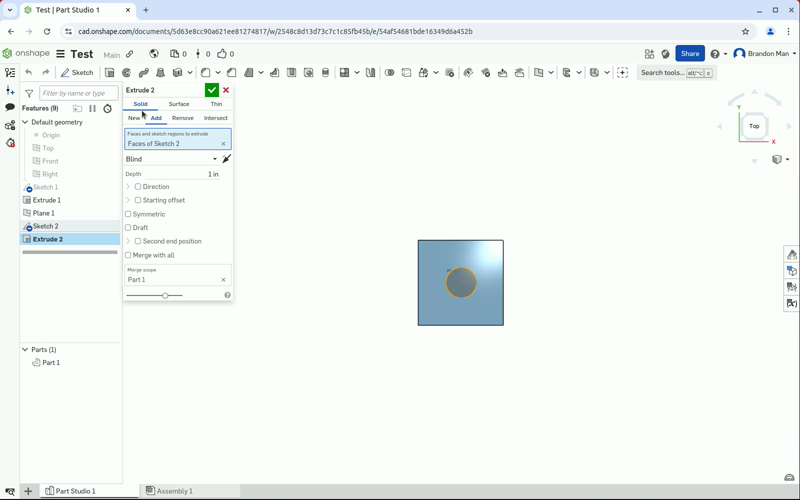
mouse_move(137, 120)
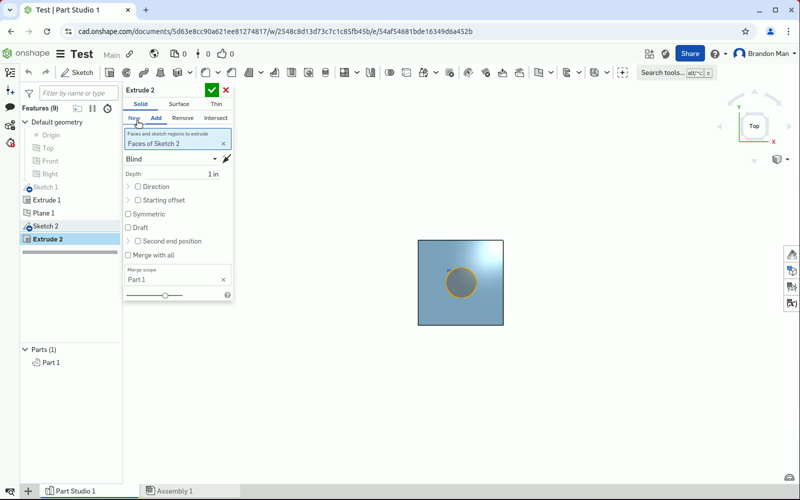
click(137, 120)
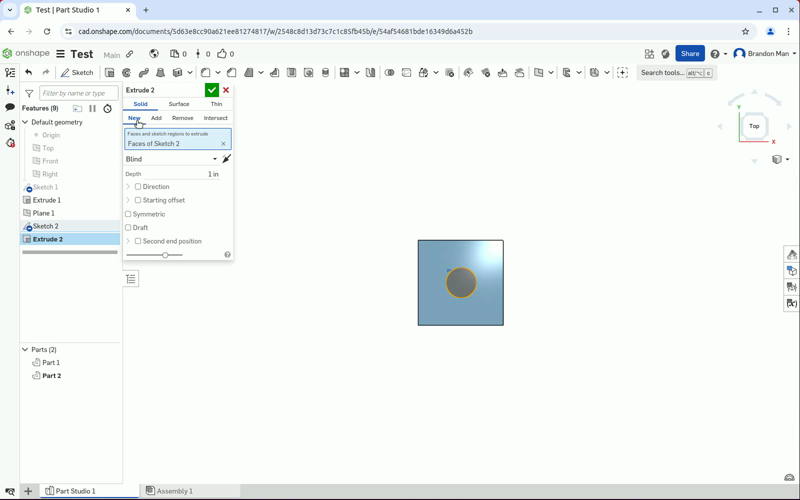
key(tab, 4)
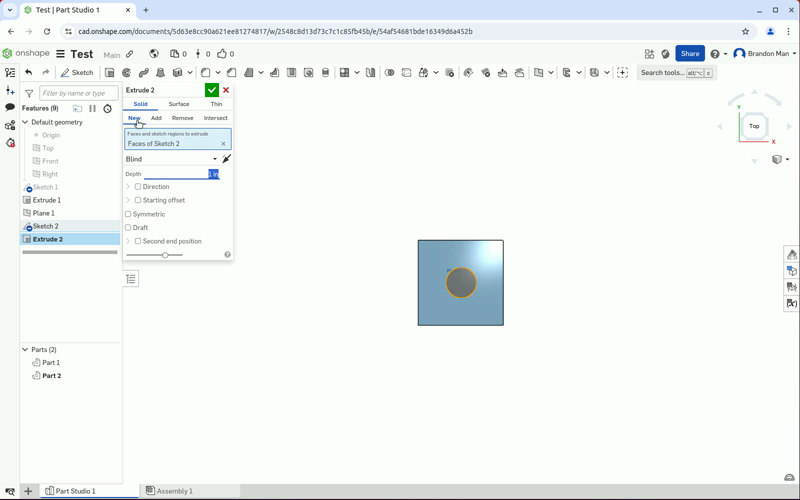
text(5.777)
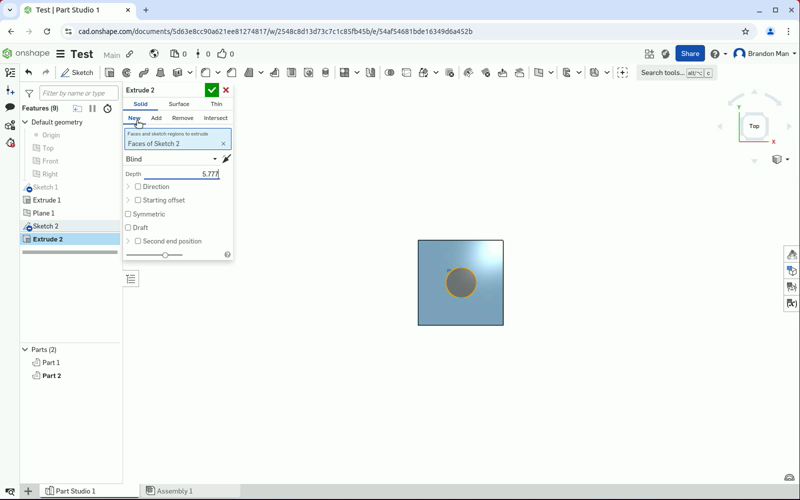
key(enter)
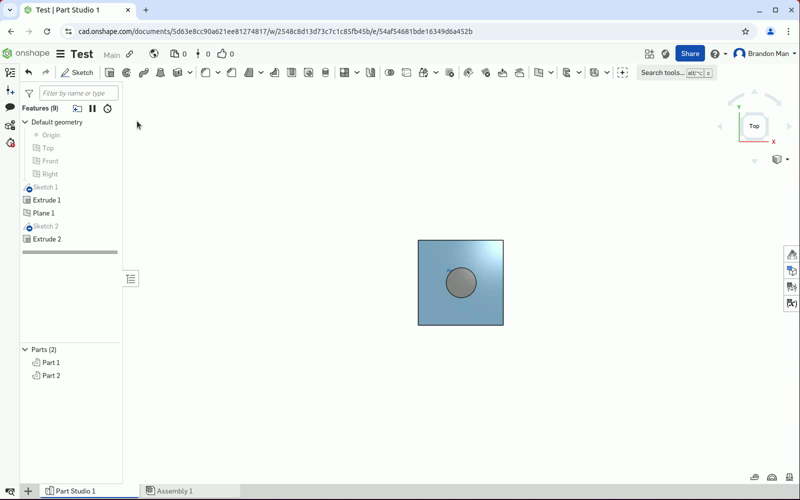
key(shift+h)
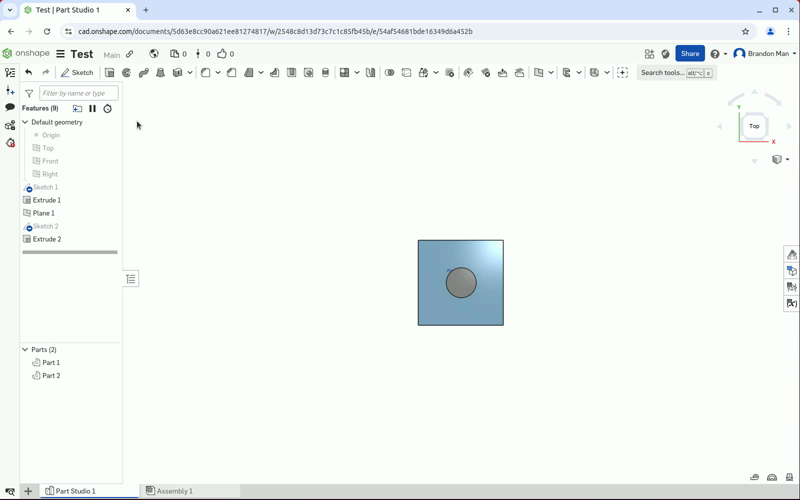
key(shift+h)
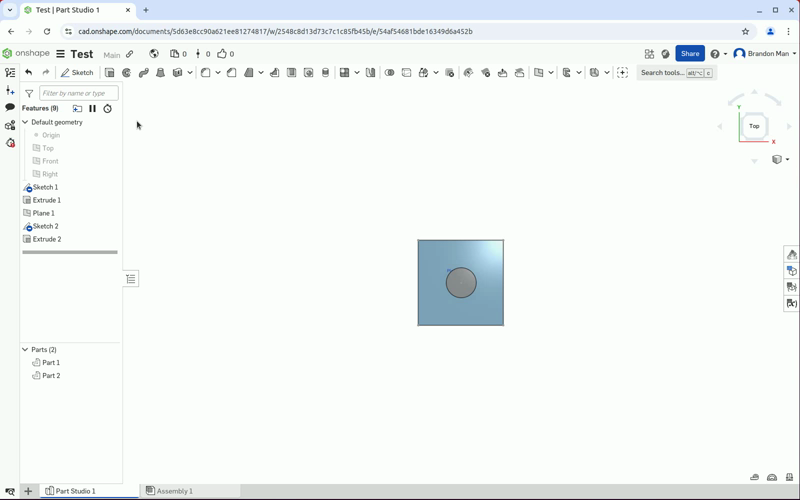
key(shift+7)
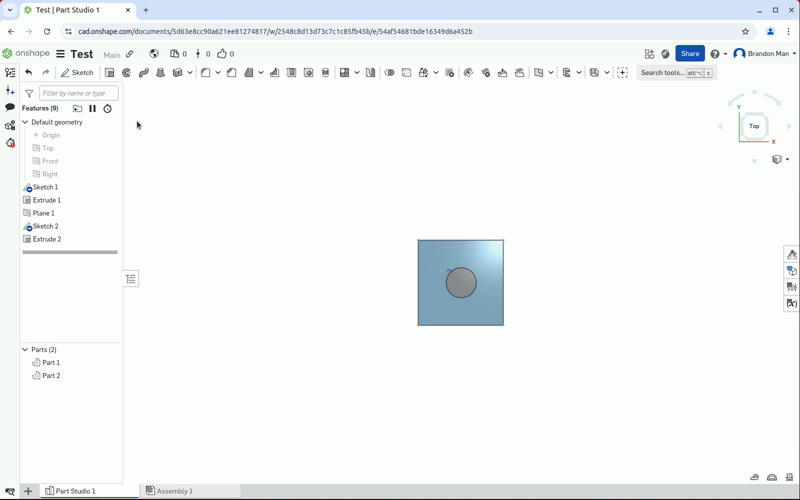
key(up, 3)
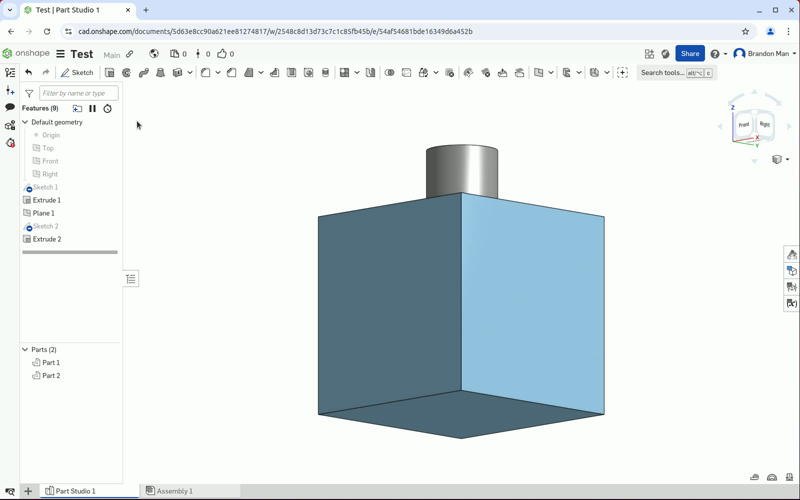
key(left, 3)
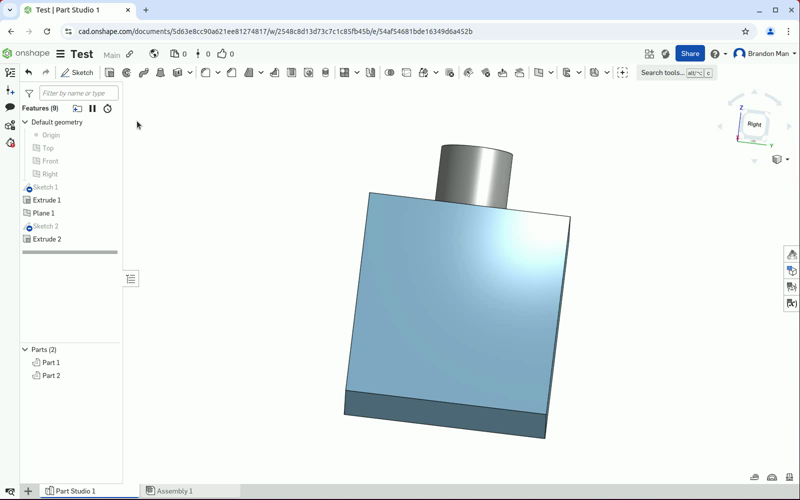
key(right, 3)
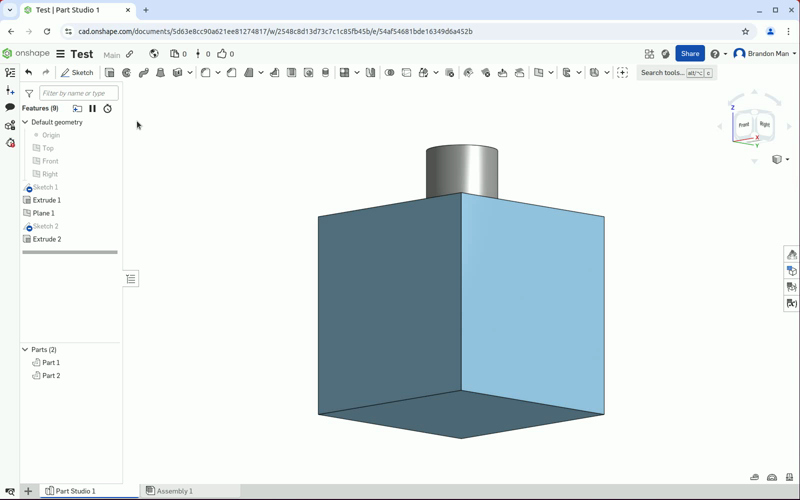
key(down, 3)
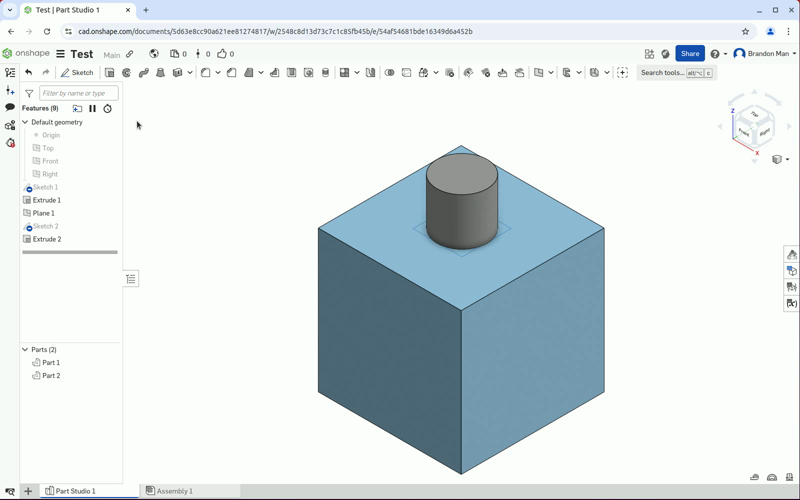
mouse_move(73, 189)
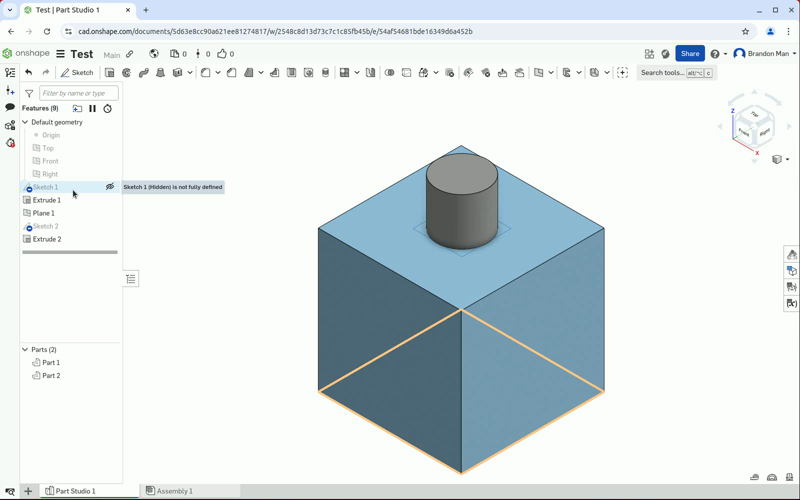
click(73, 189)